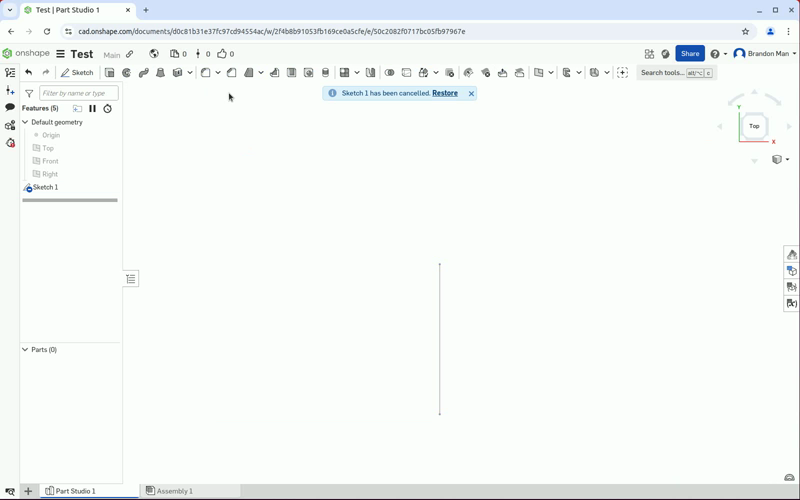
key(shift+h)
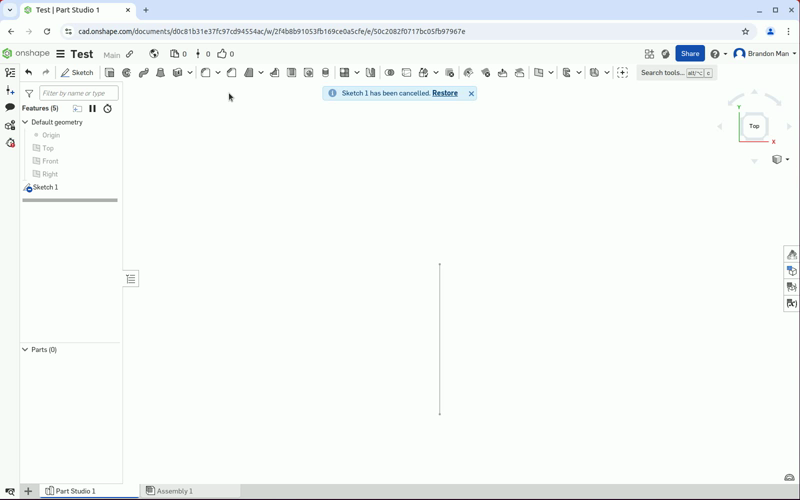
key(shift+s)
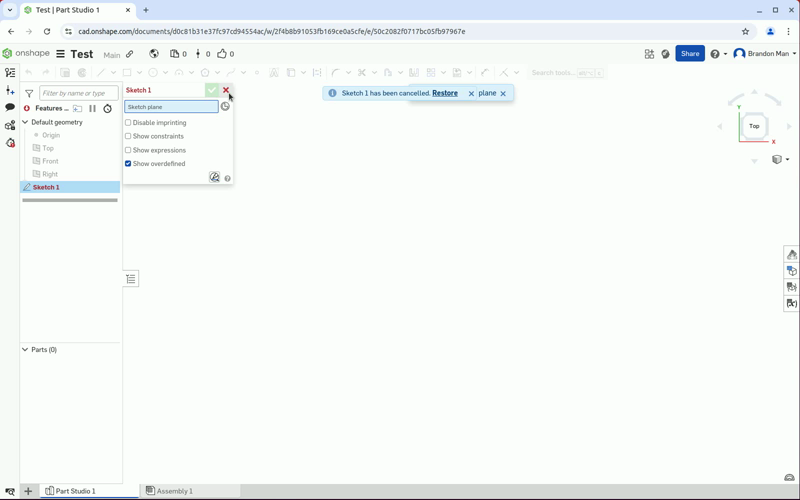
mouse_move(73, 150)
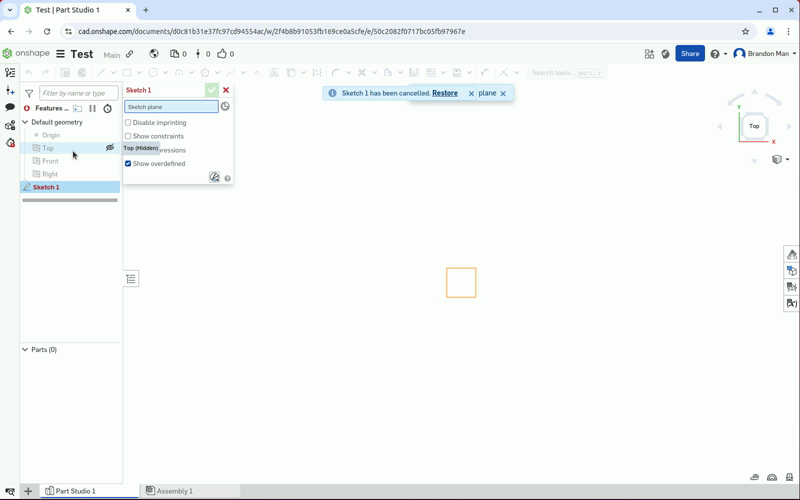
click(73, 150)
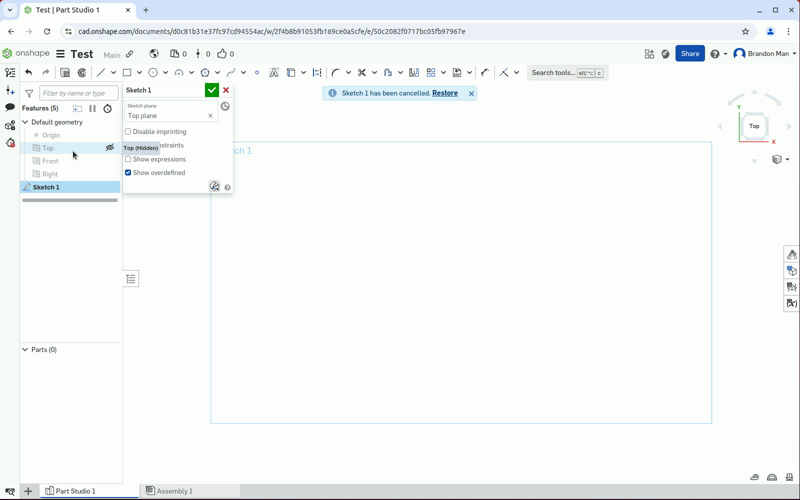
mouse_move(73, 352)
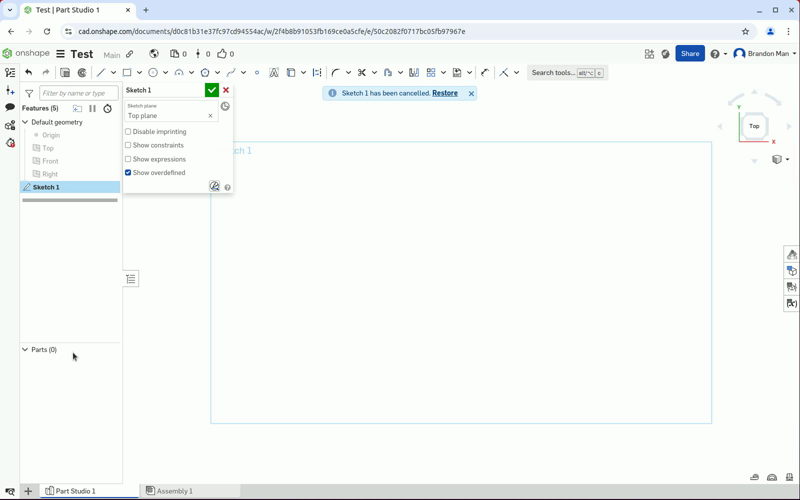
key(y)
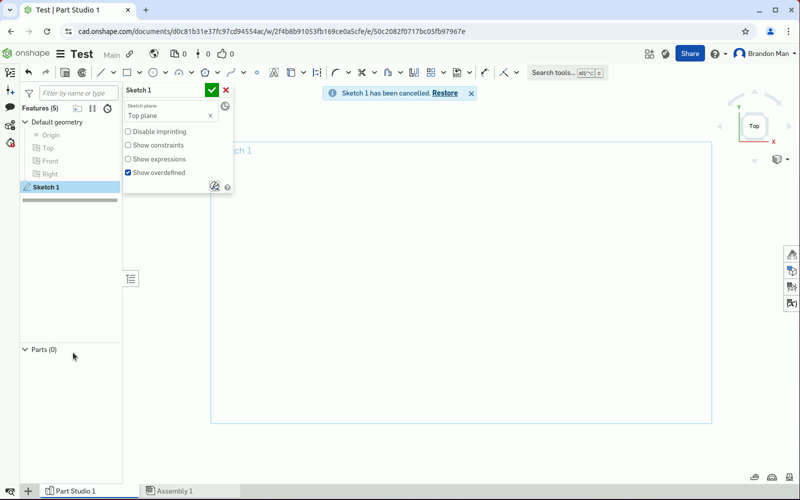
key(l)
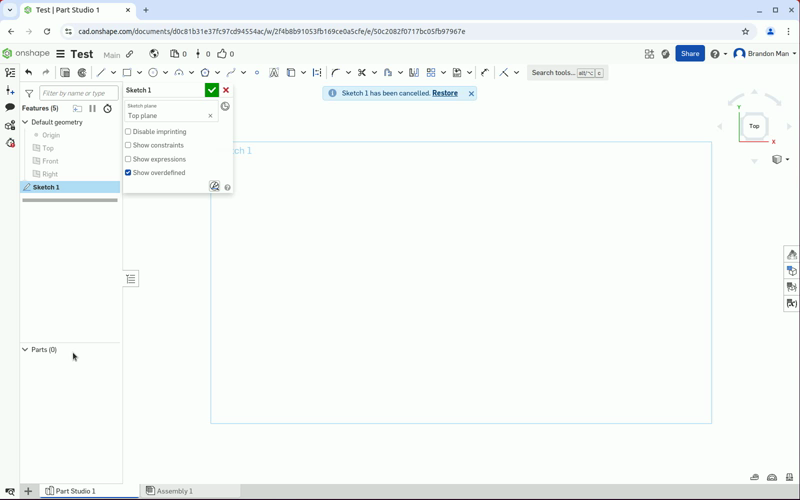
key_down(shift)
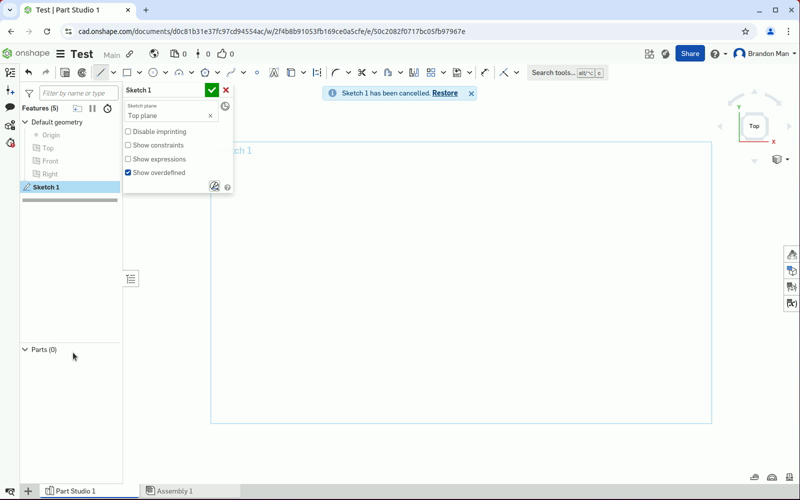
mouse_move(426, 267)
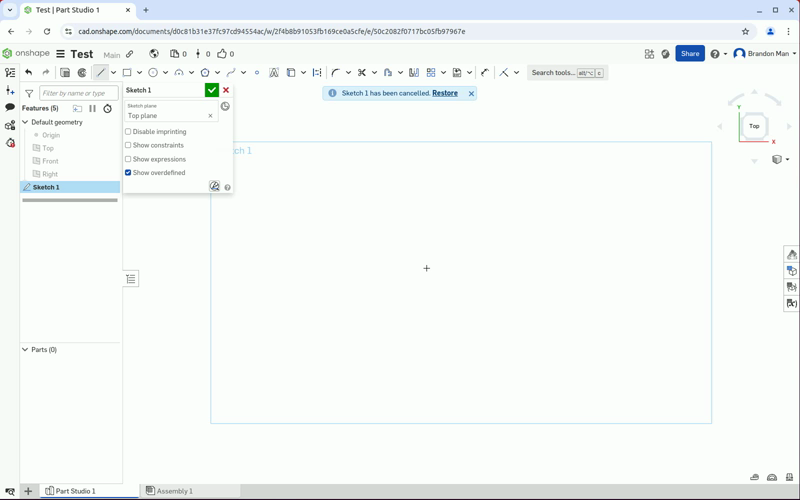
click(426, 267)
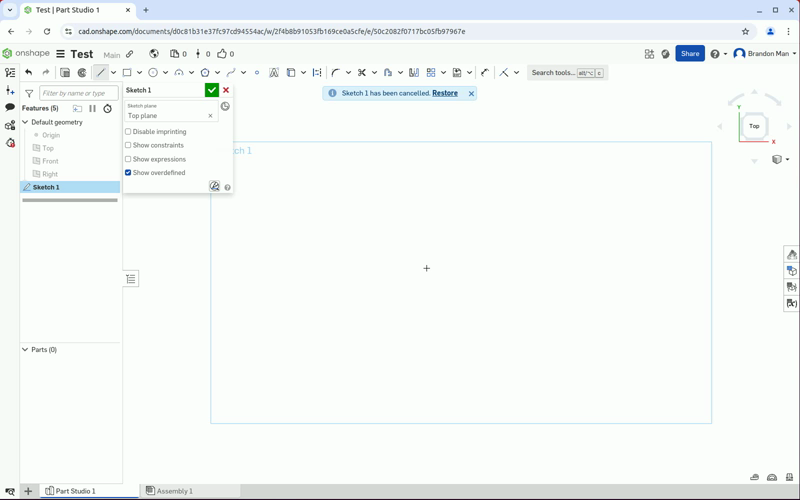
key_up(shift)
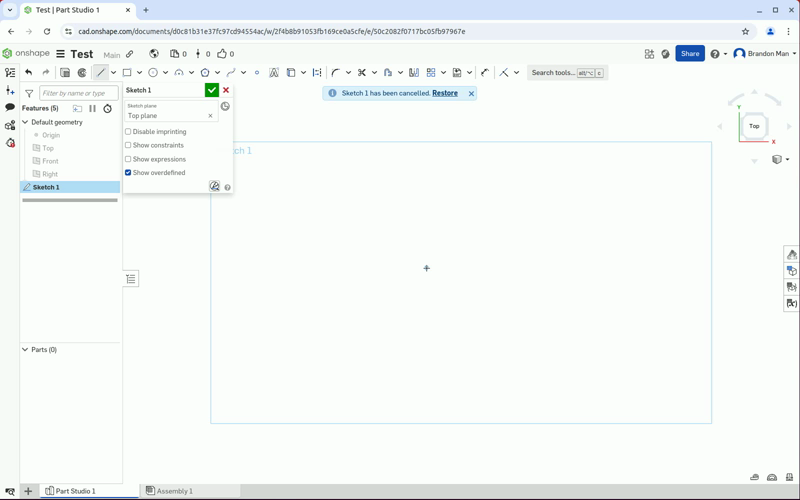
key_down(shift)
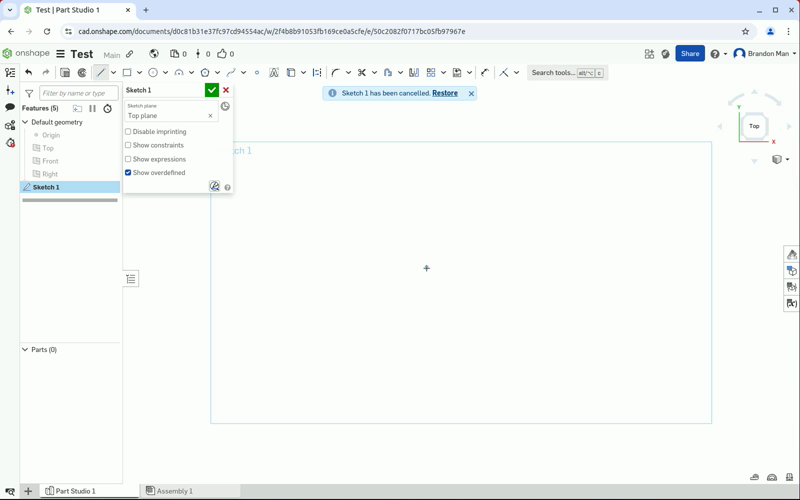
mouse_move(456, 267)
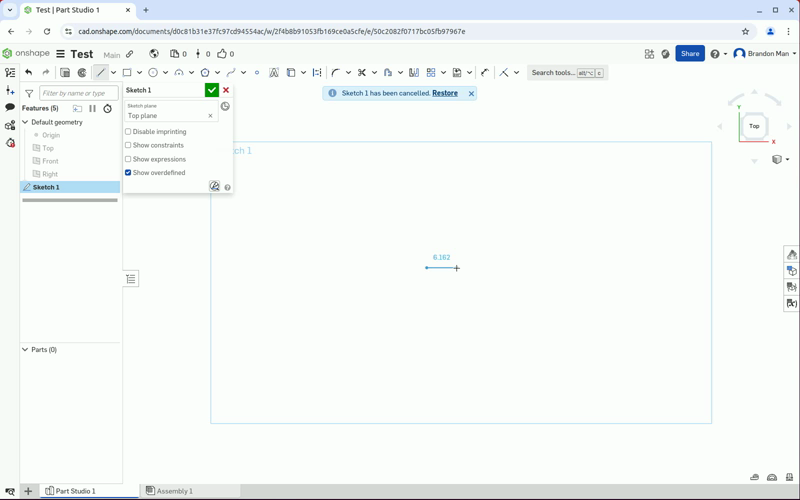
mouse_move(440, 267)
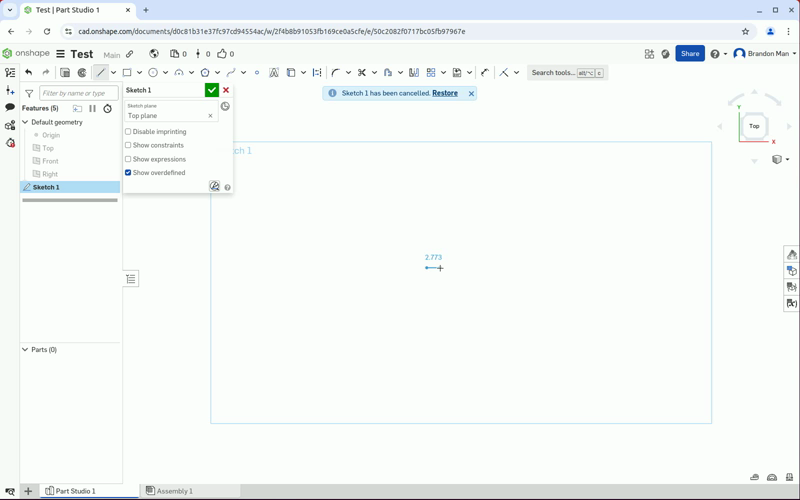
click(440, 267)
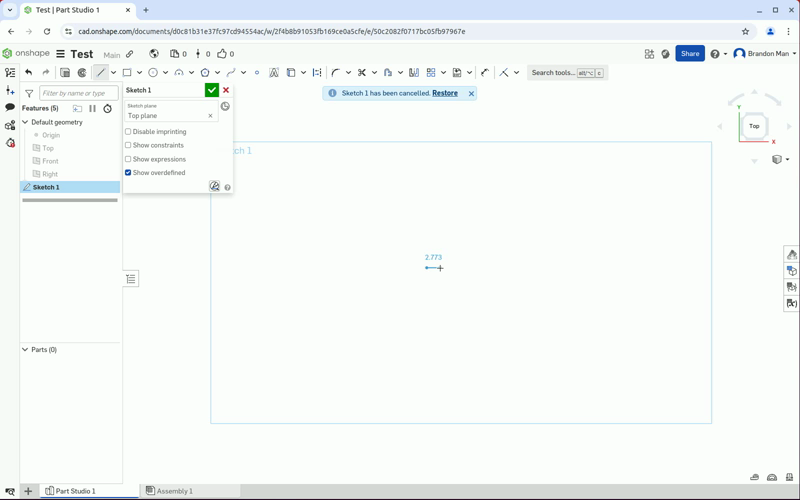
key_up(shift)
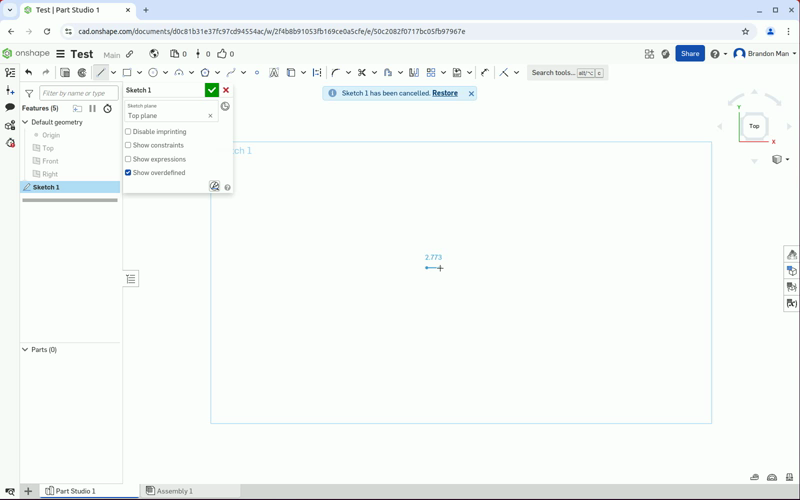
key_down(shift)
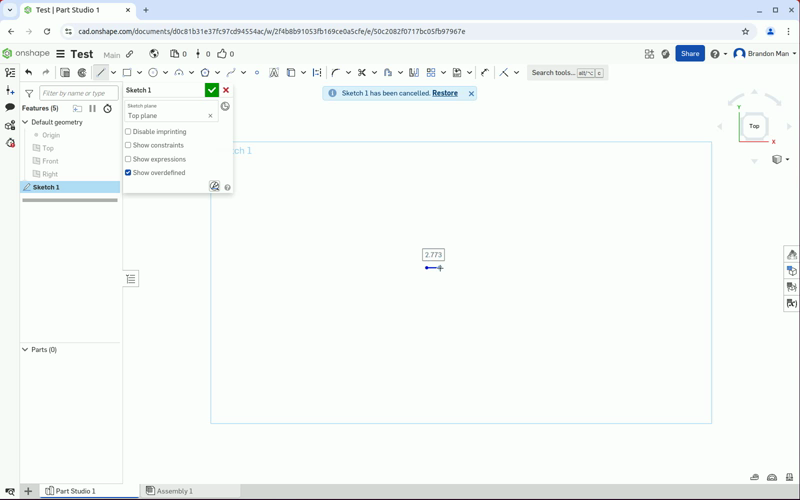
mouse_move(470, 267)
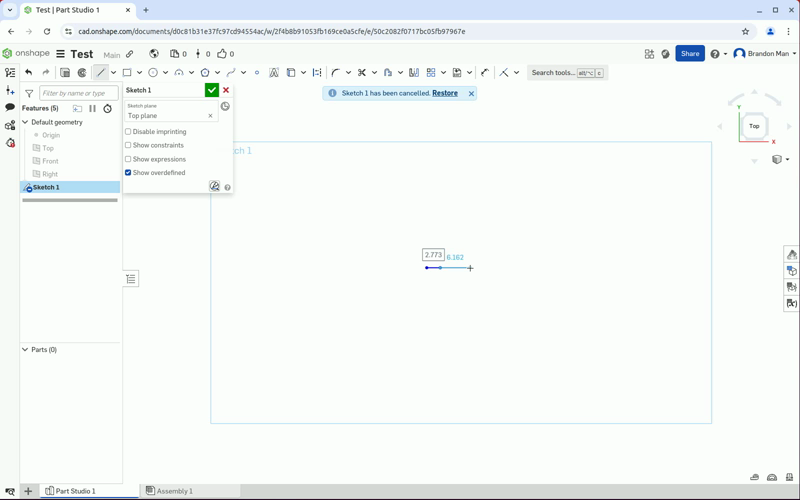
mouse_move(440, 242)
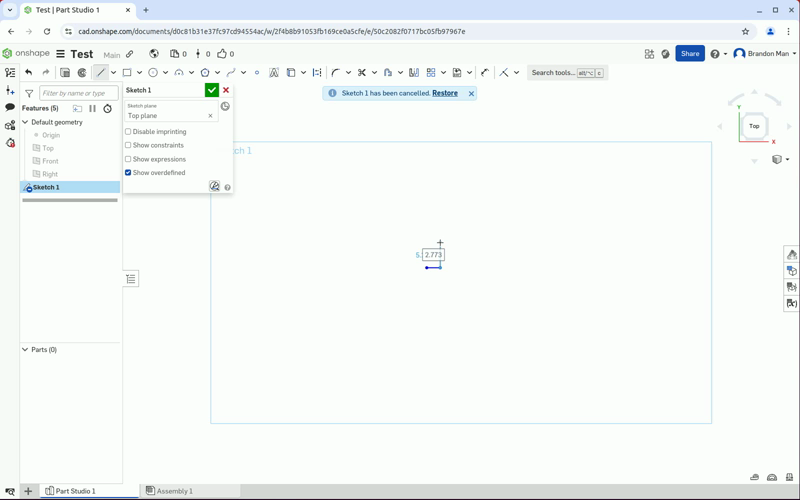
click(440, 242)
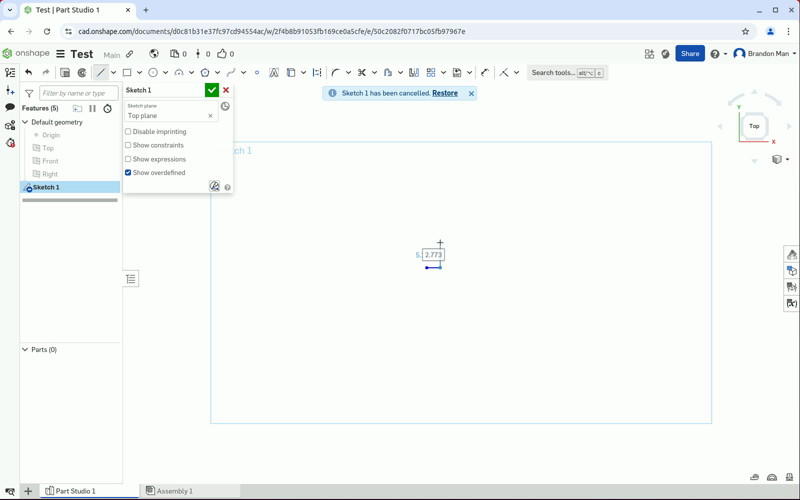
key_up(shift)
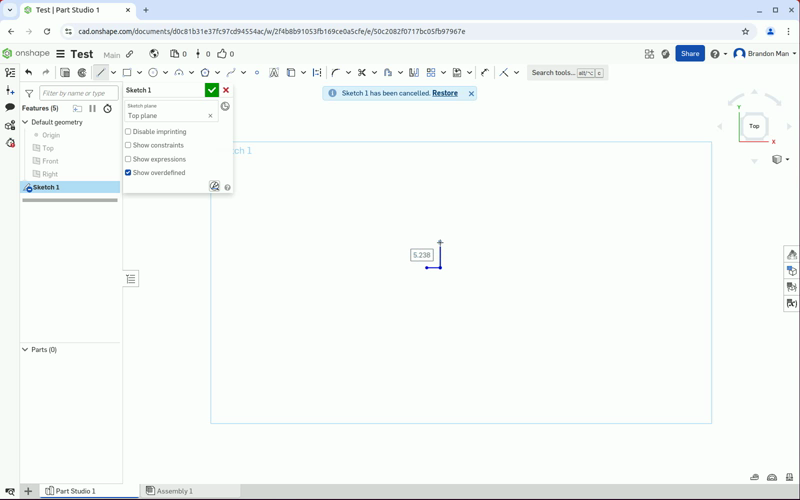
key_down(shift)
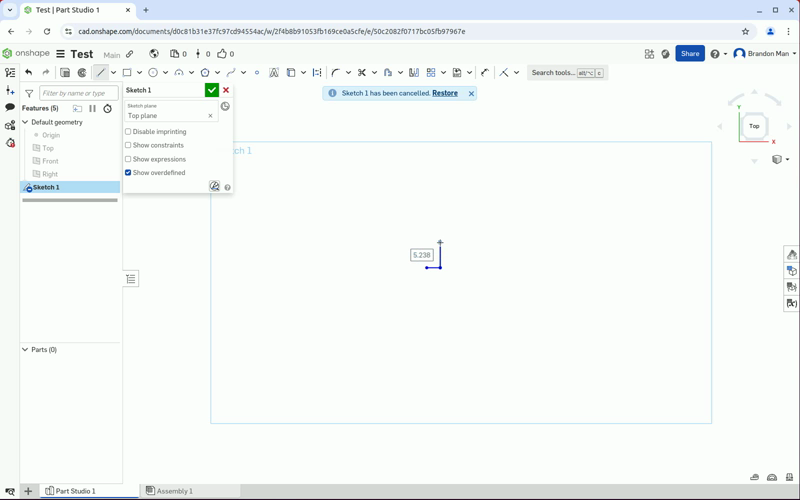
mouse_move(470, 242)
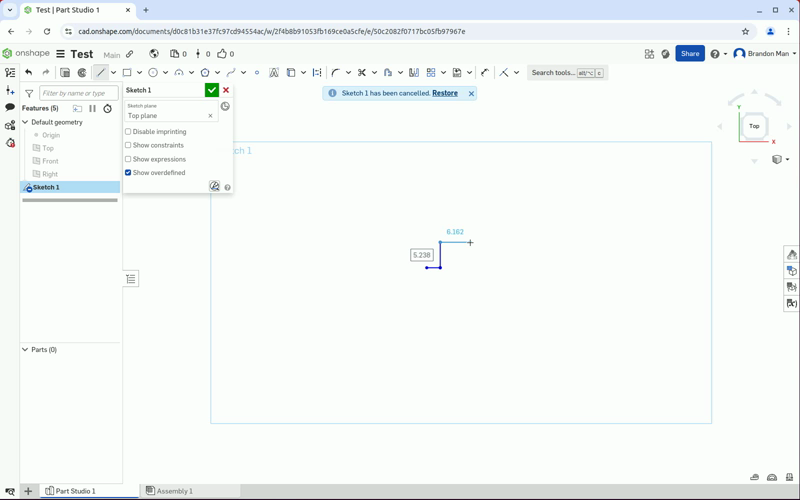
mouse_move(426, 242)
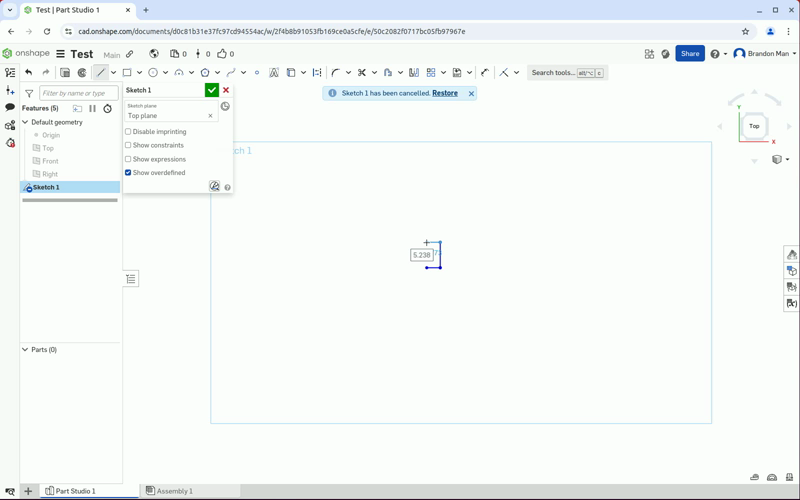
click(426, 242)
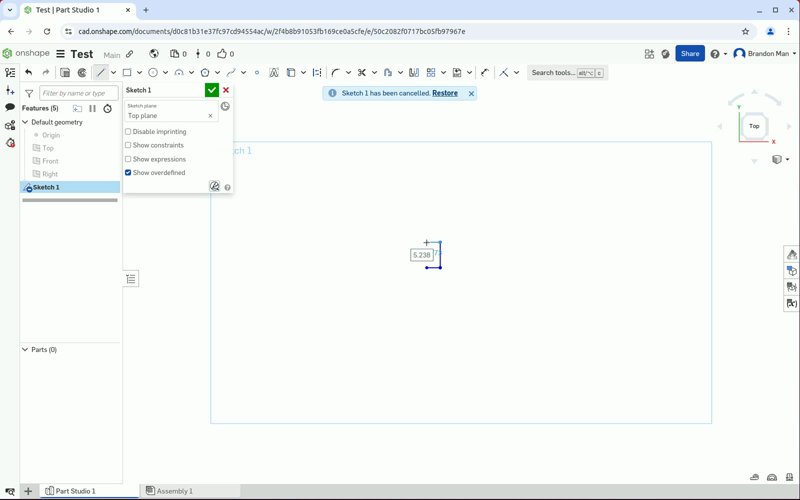
key_up(shift)
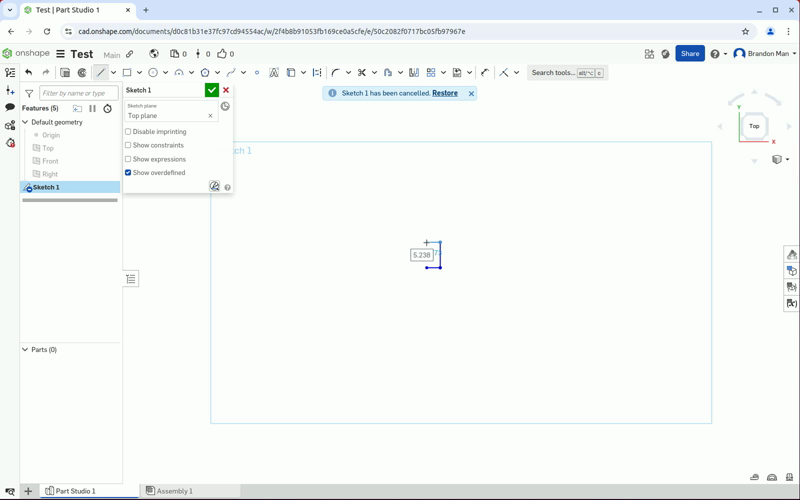
mouse_move(456, 242)
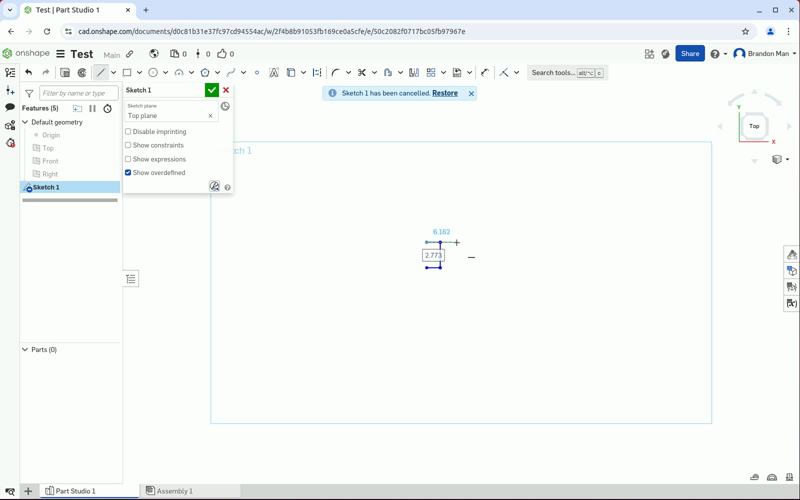
key_down(shift)
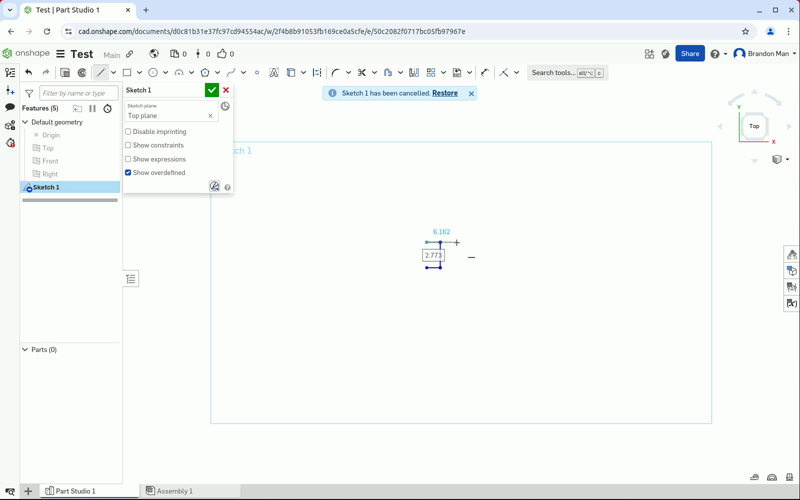
mouse_move(426, 267)
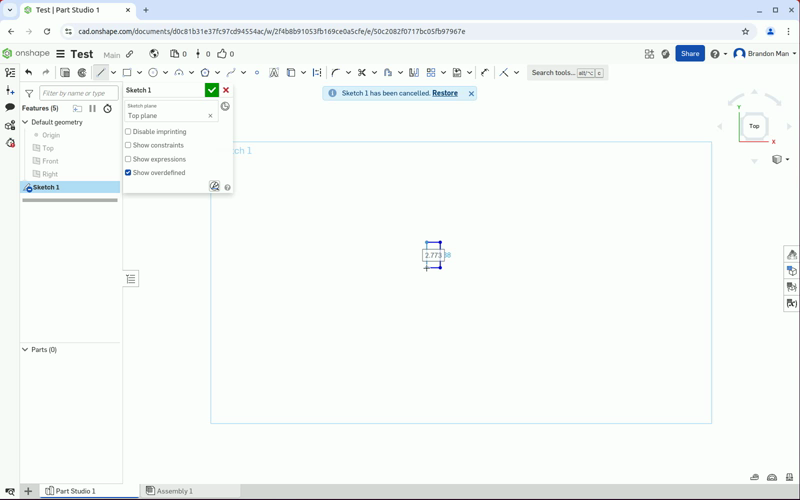
key_up(shift)
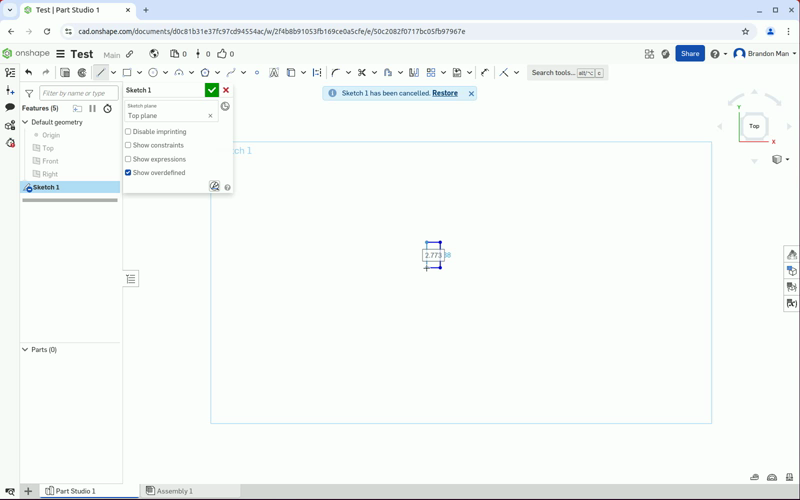
click(426, 267)
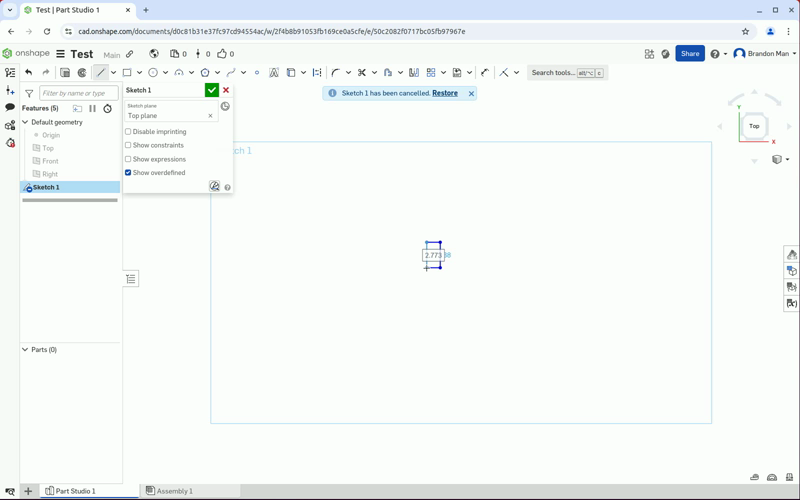
key(esc)
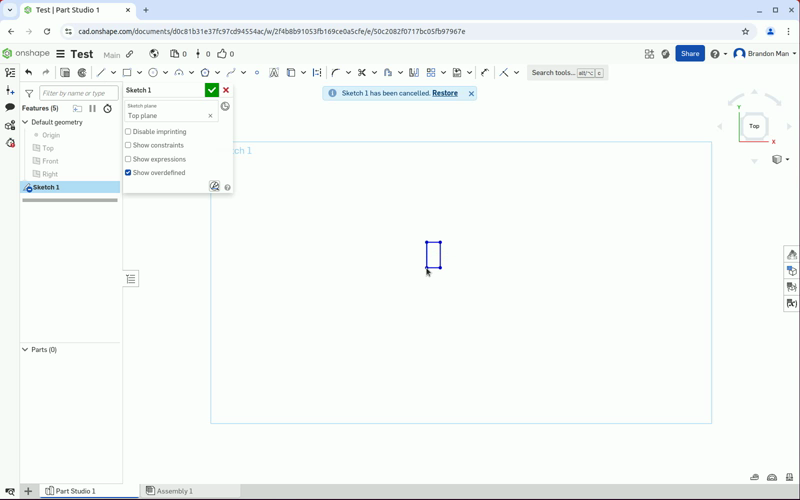
mouse_move(429, 259)
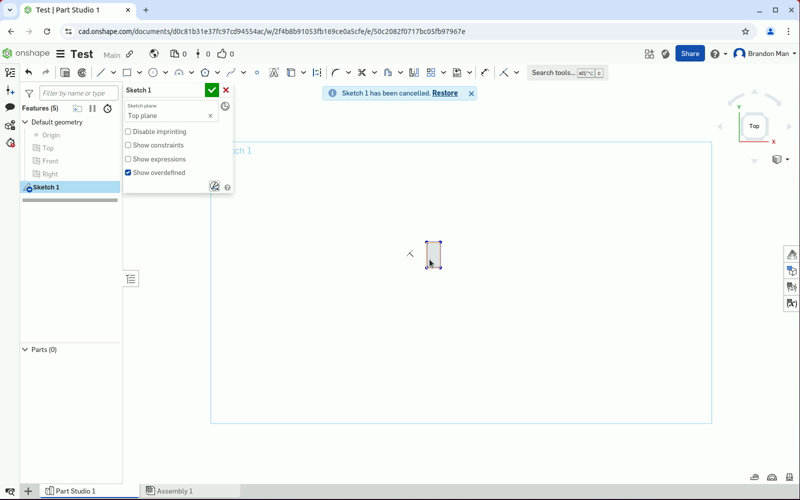
scroll(6)
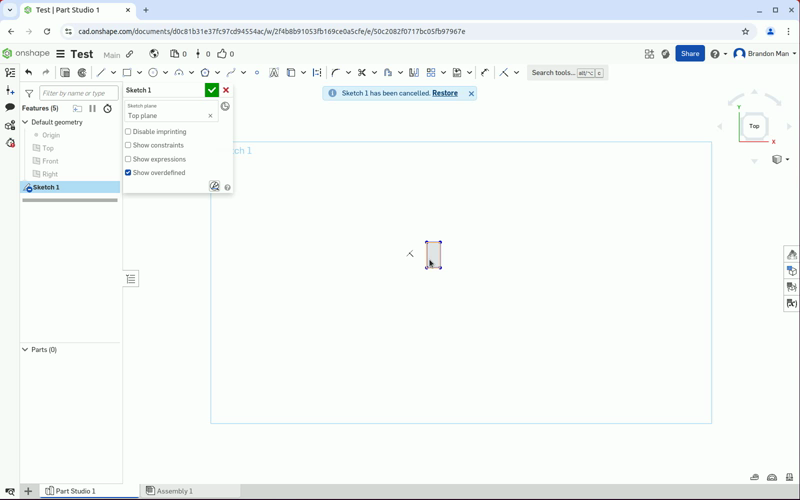
scroll(6)
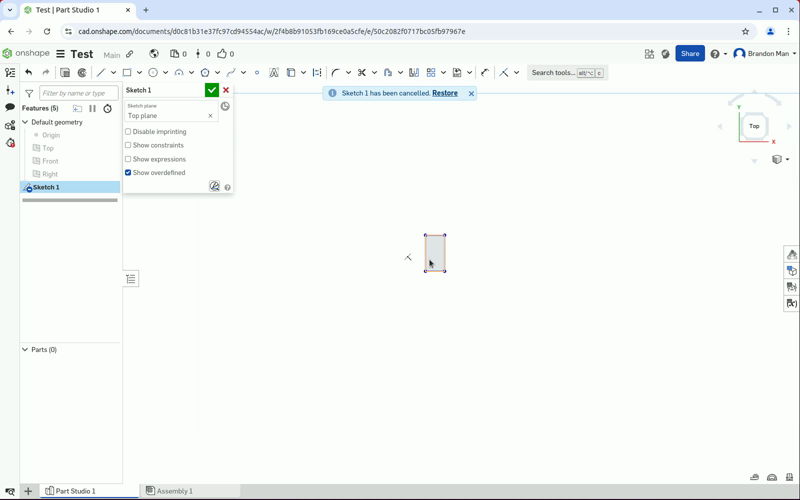
scroll(6)
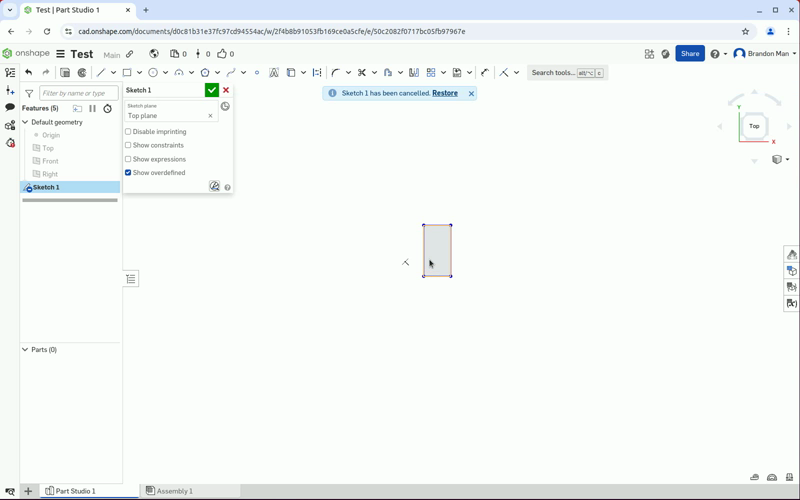
scroll(6)
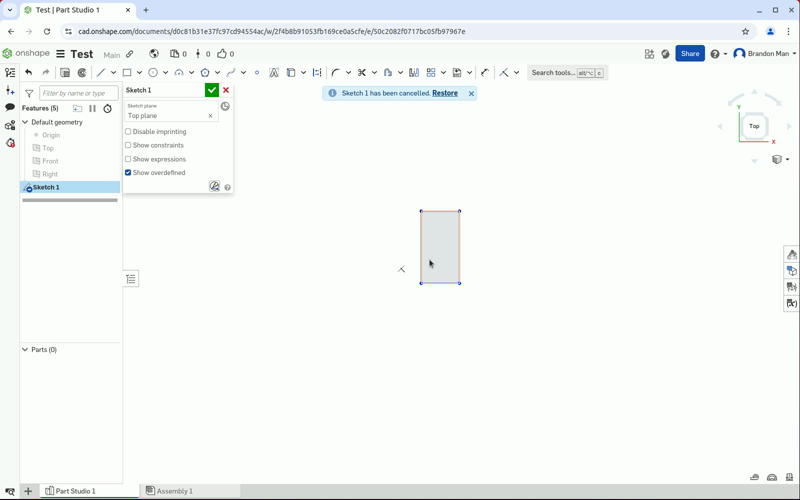
scroll(6)
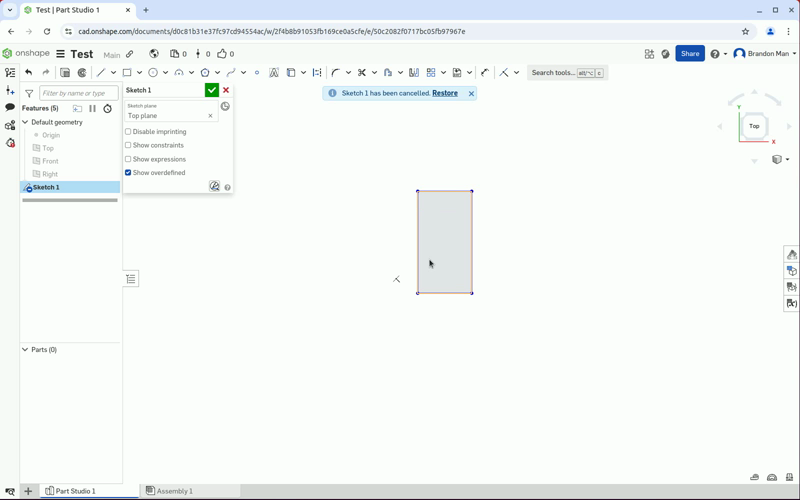
scroll(6)
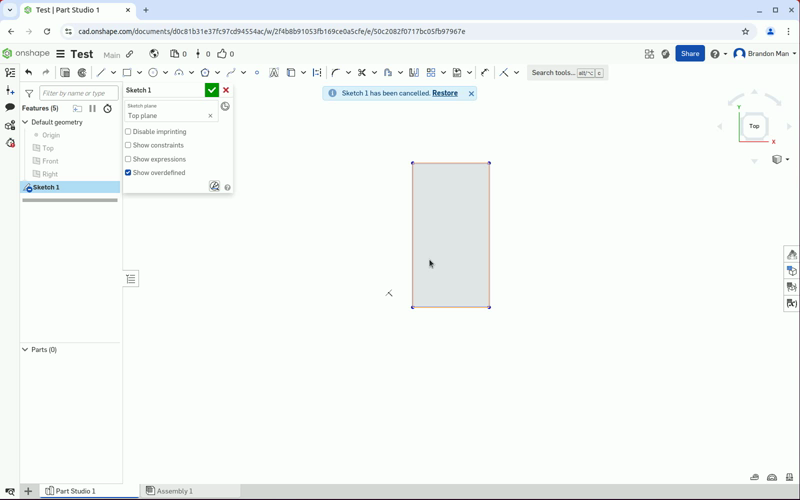
scroll(6)
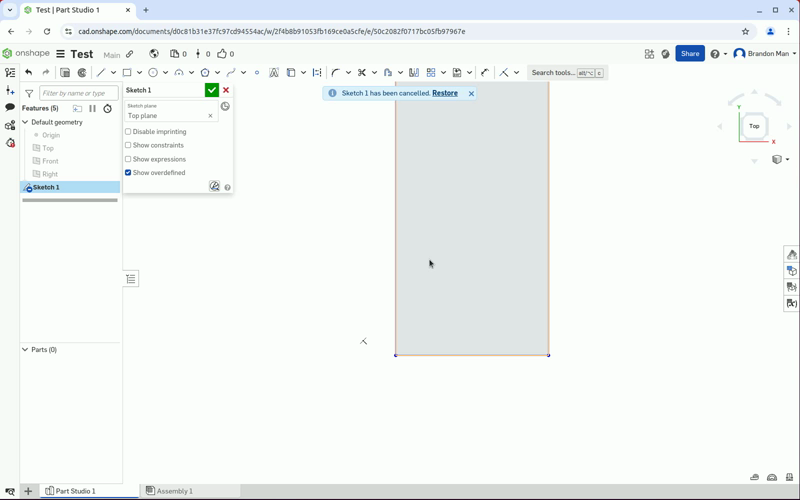
click(429, 259)
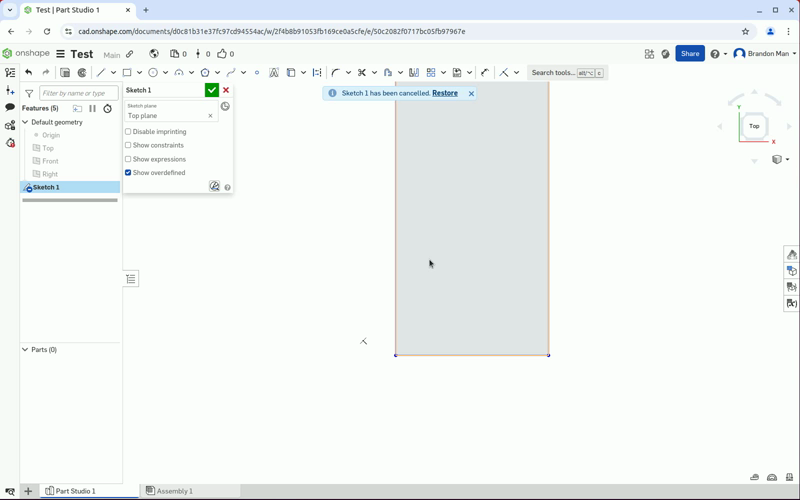
scroll(-6)
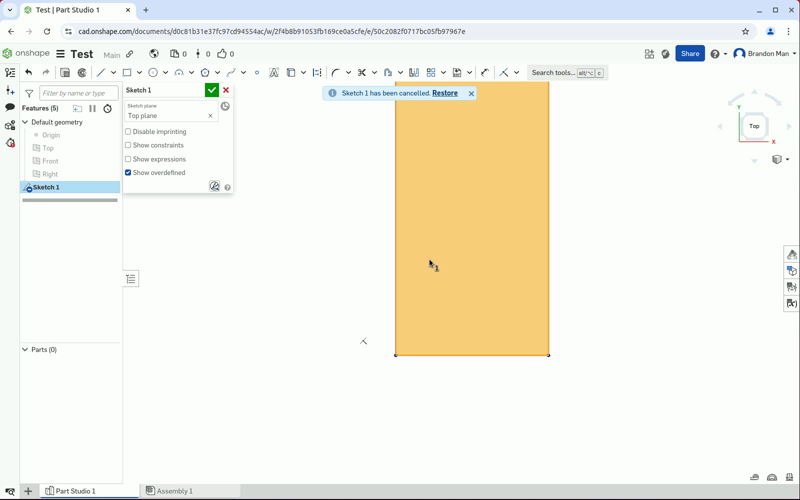
scroll(-6)
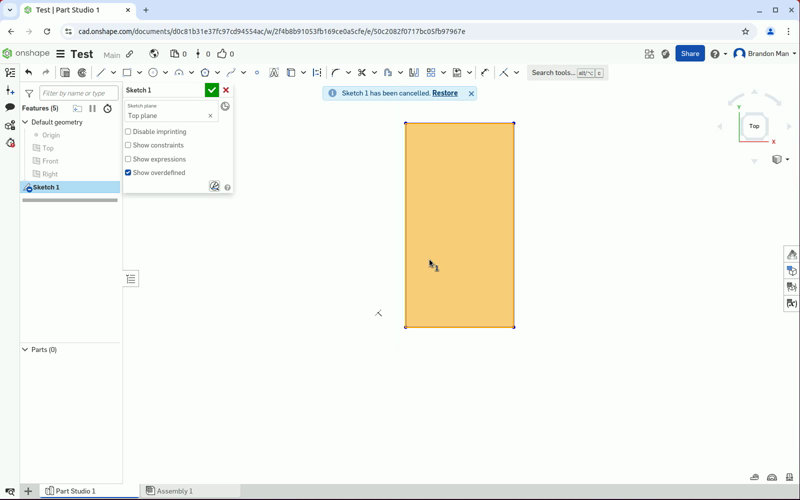
scroll(-6)
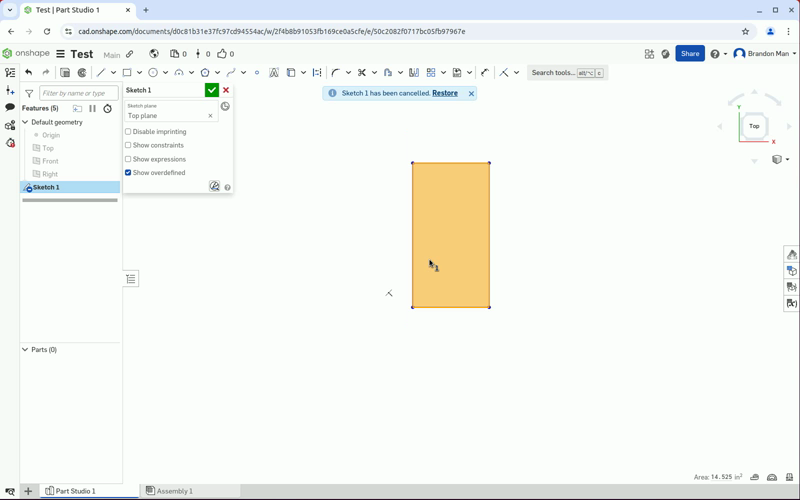
scroll(-6)
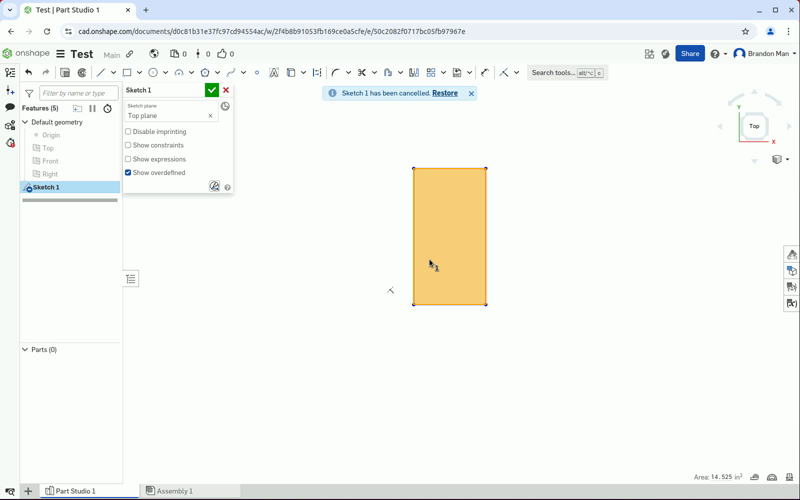
scroll(-6)
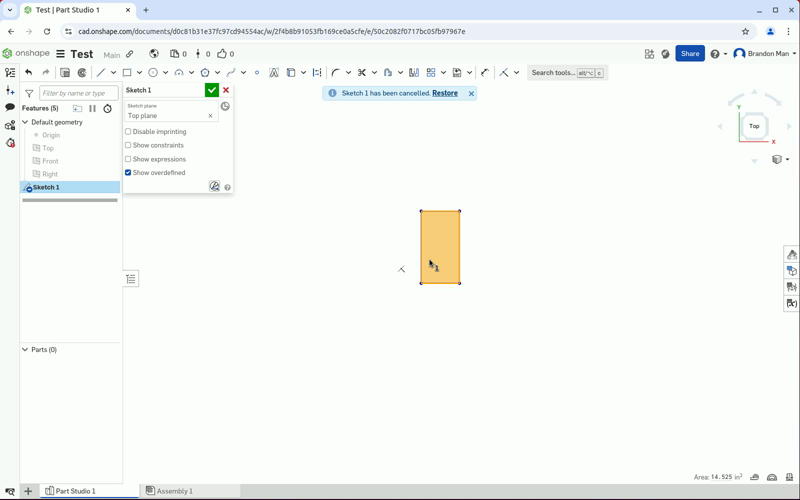
scroll(-6)
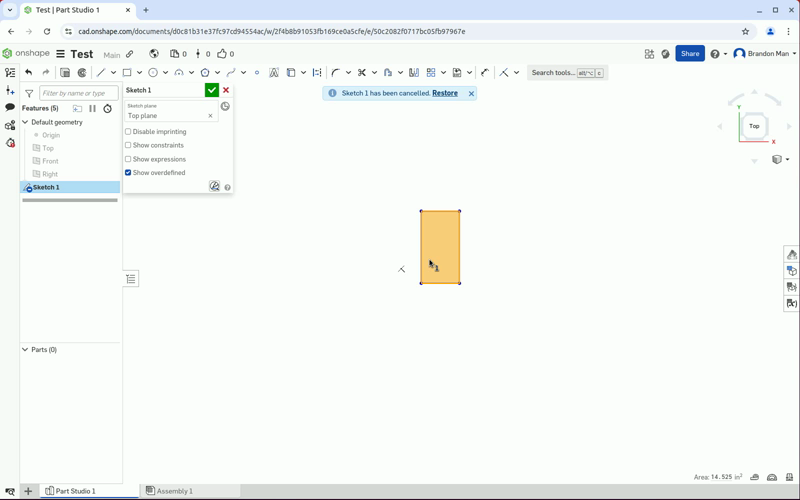
scroll(-6)
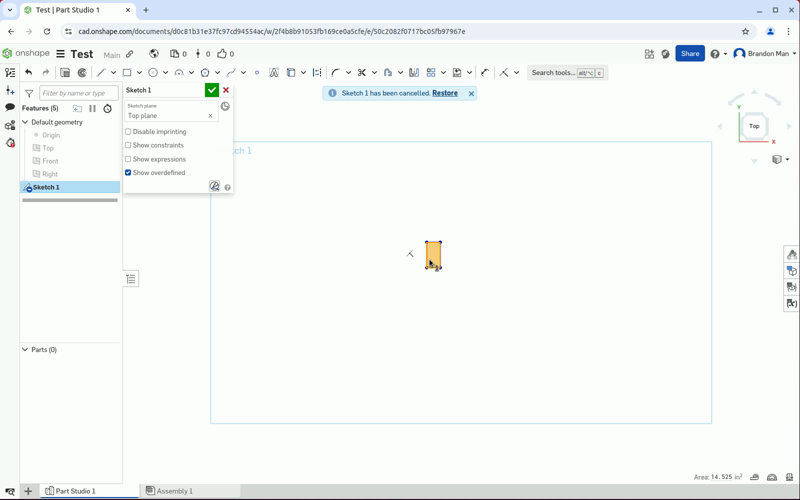
mouse_move(73, 352)
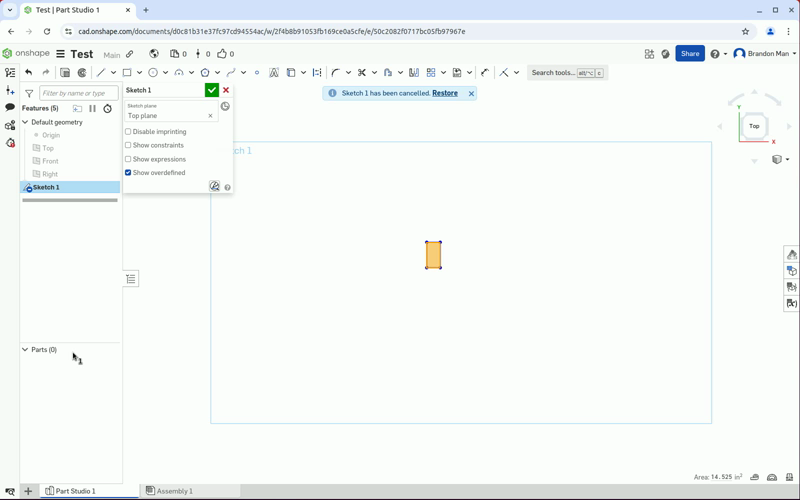
key(shift+y)
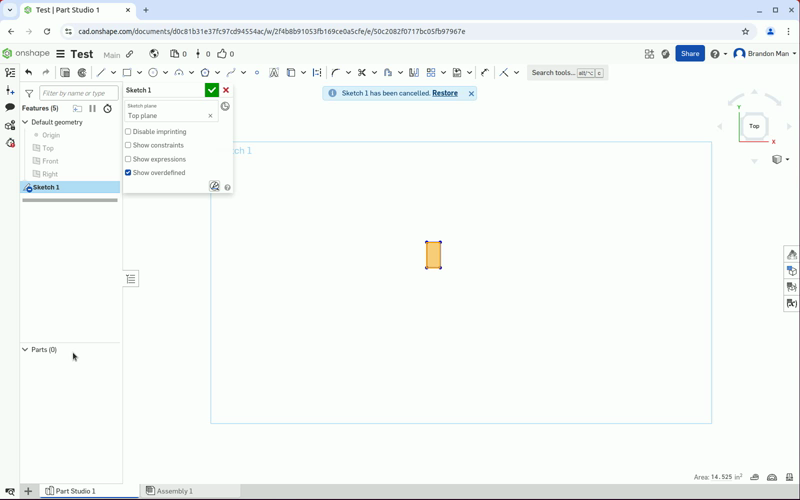
key(shift+e)
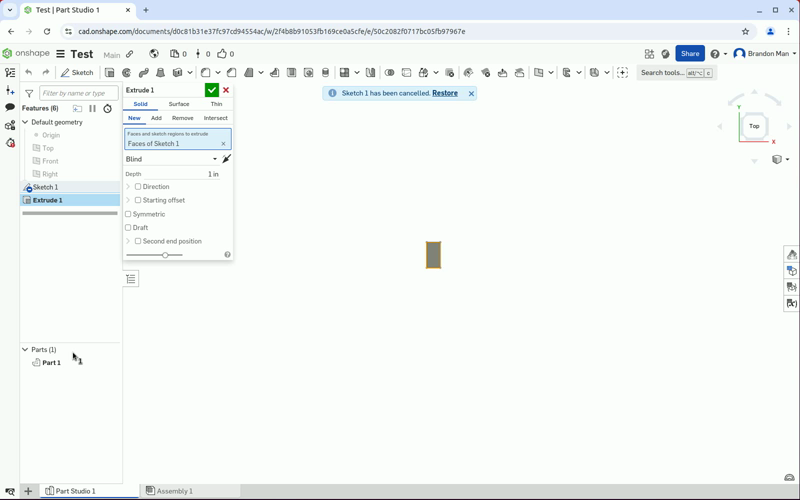
mouse_move(143, 106)
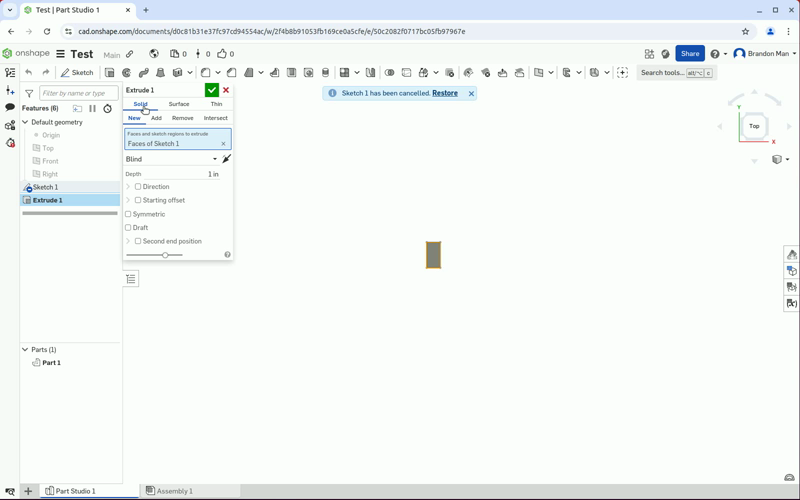
click(143, 106)
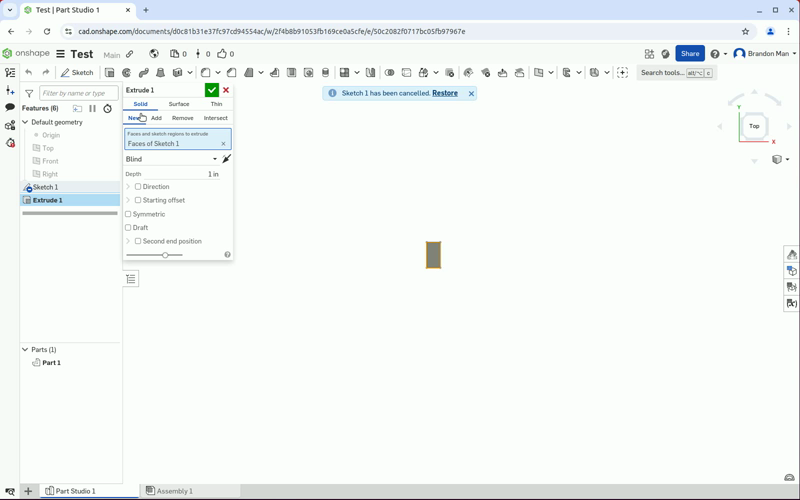
mouse_move(137, 120)
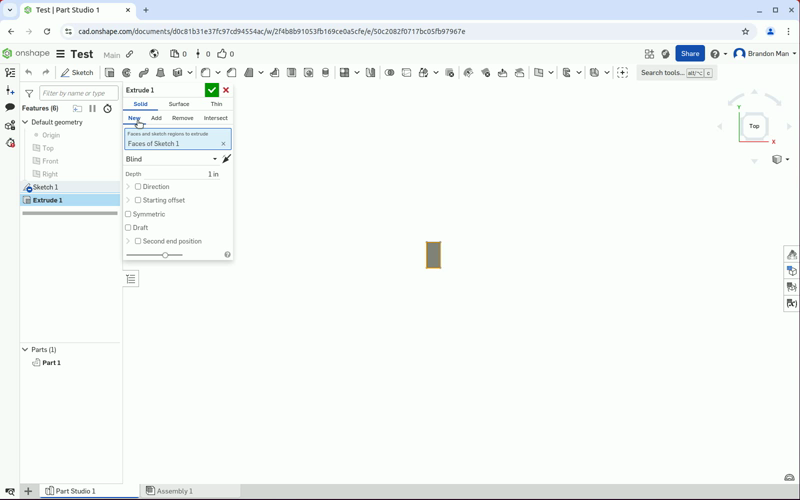
click(137, 120)
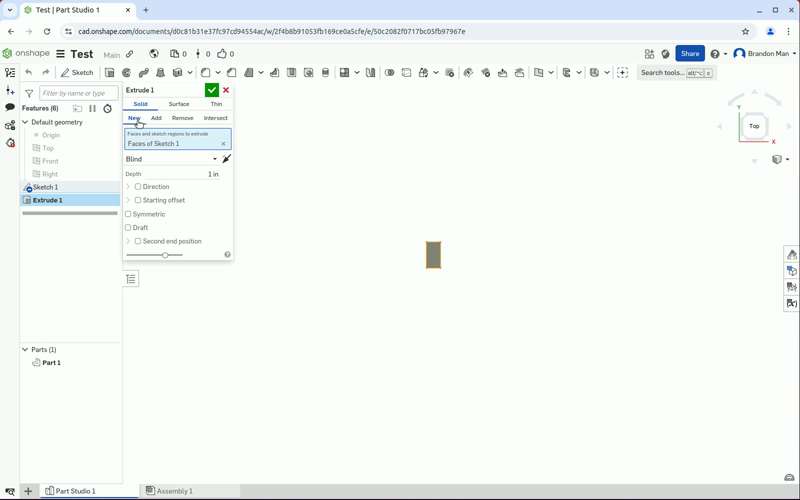
key(tab, 4)
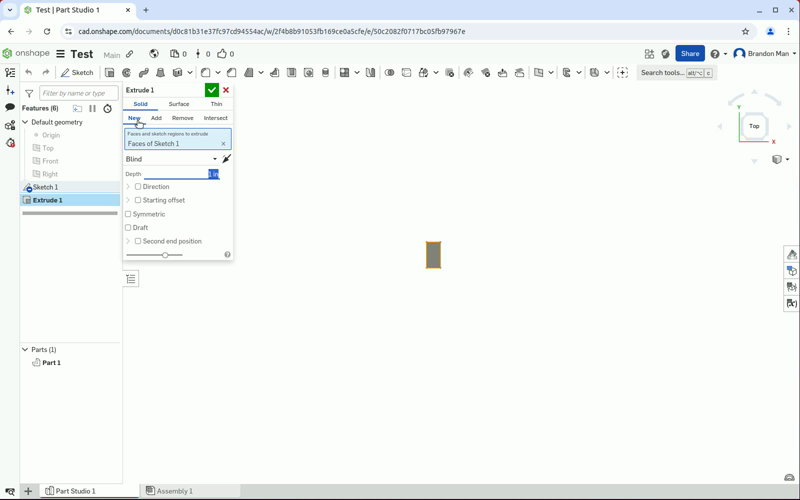
text(2.888)
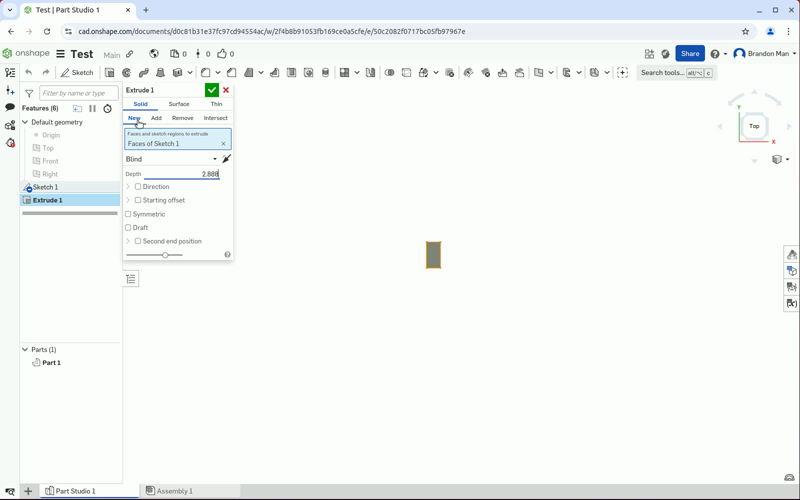
key(tab, 3)
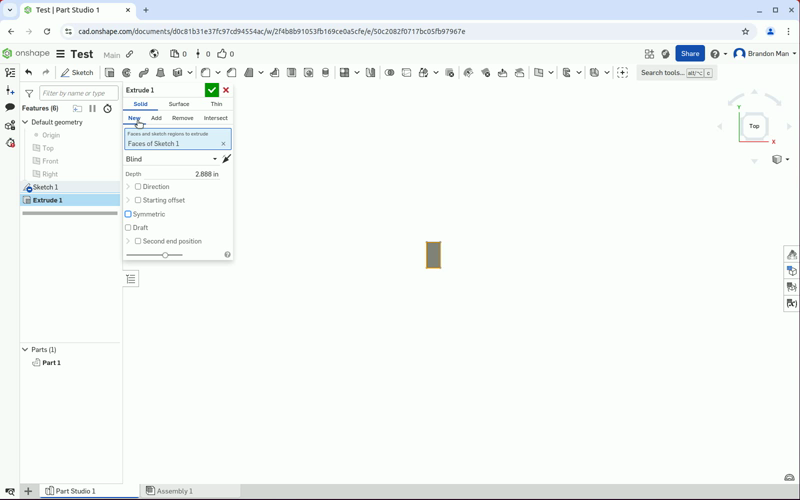
key(space)
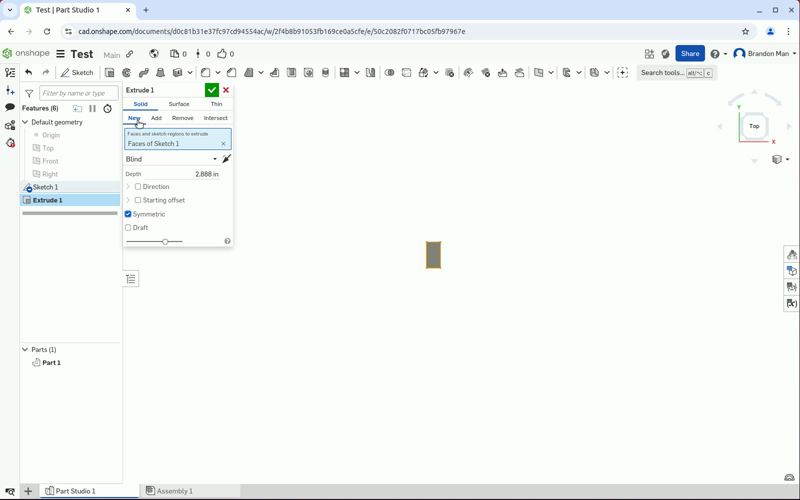
key(enter)
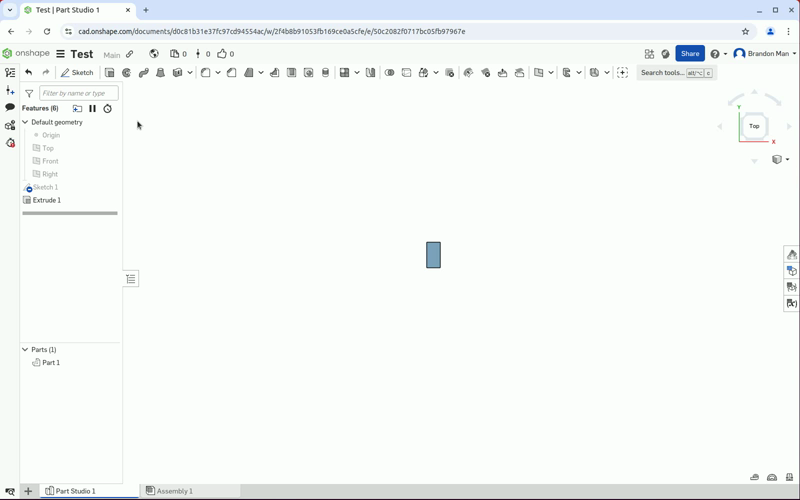
key(shift+h)
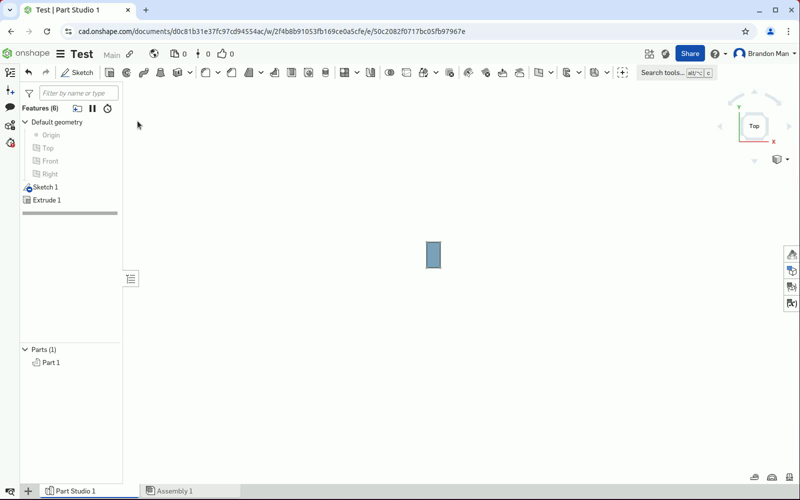
key(shift+h)
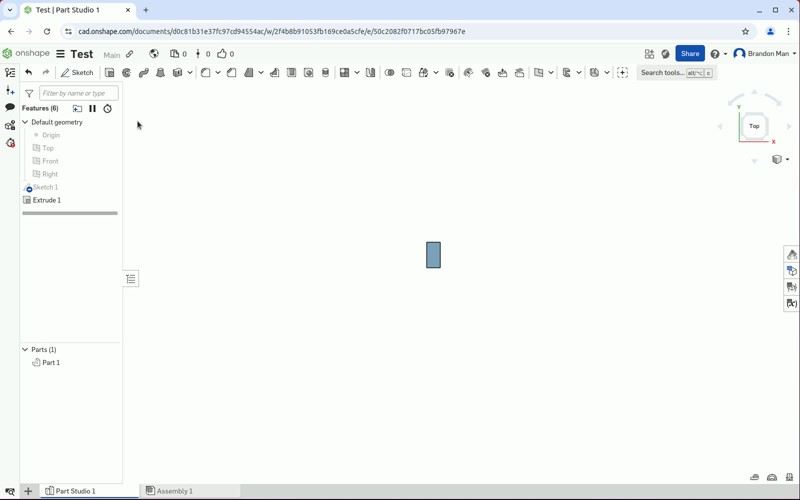
mouse_move(73, 189)
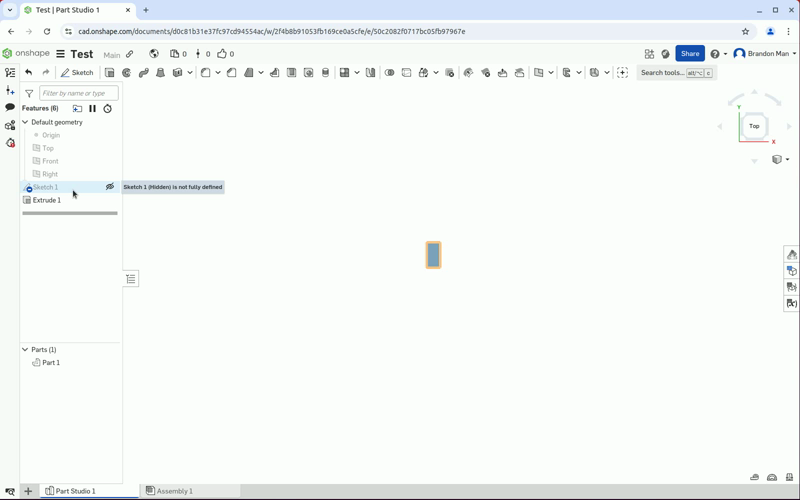
click(73, 189)
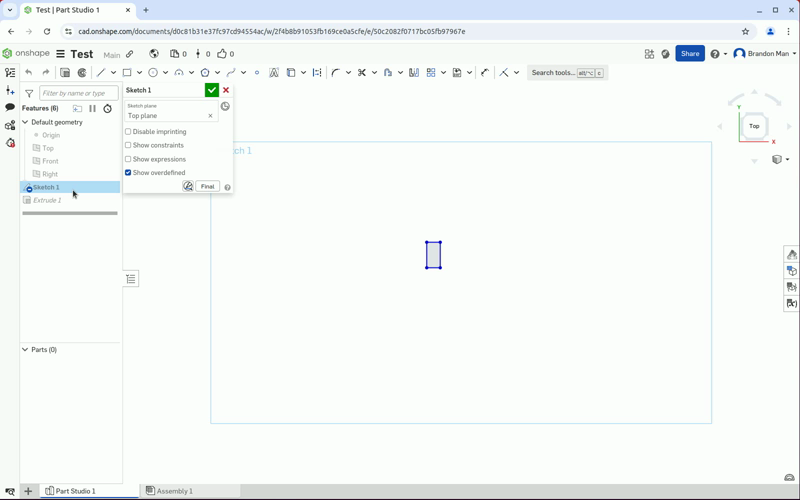
mouse_move(229, 92)
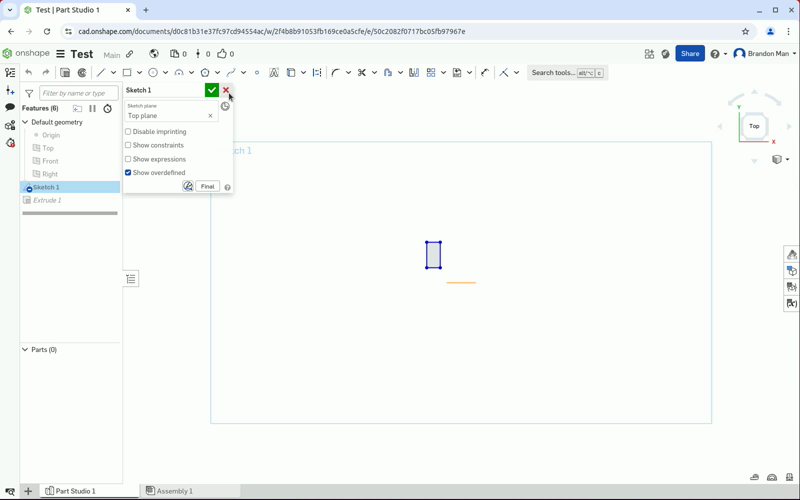
click(229, 92)
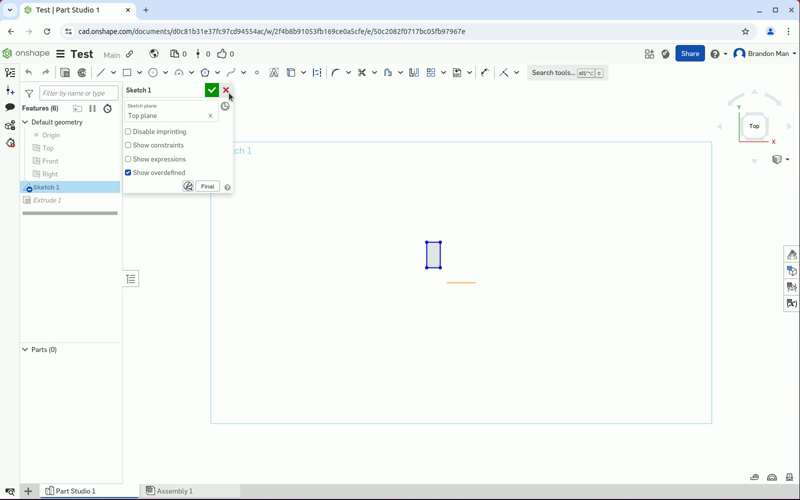
key(shift+s)
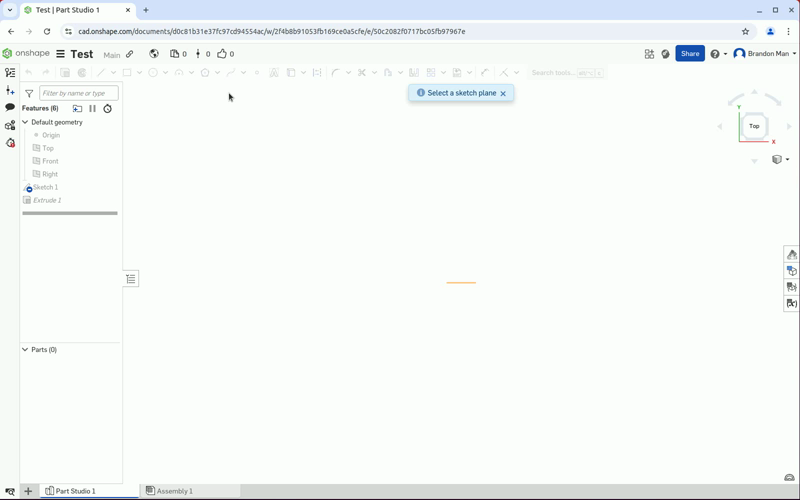
mouse_move(73, 150)
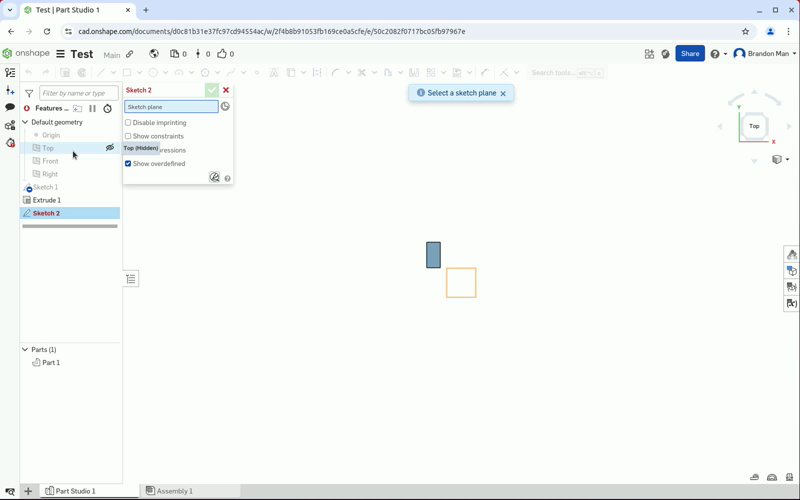
click(73, 150)
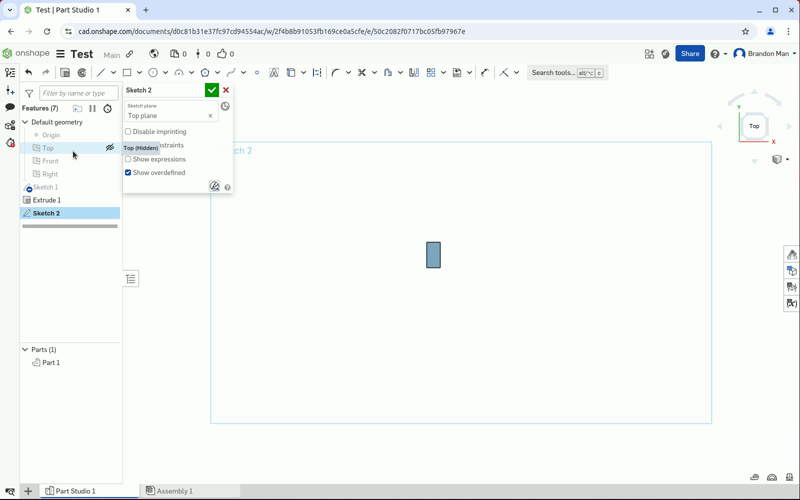
mouse_move(73, 352)
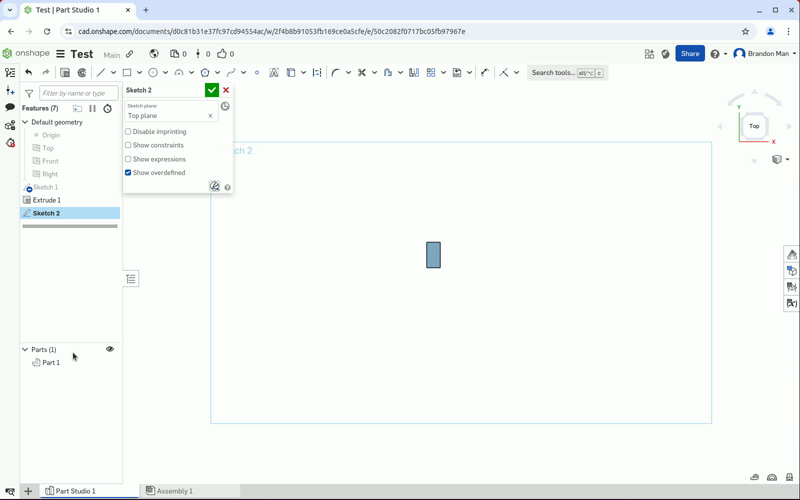
key(y)
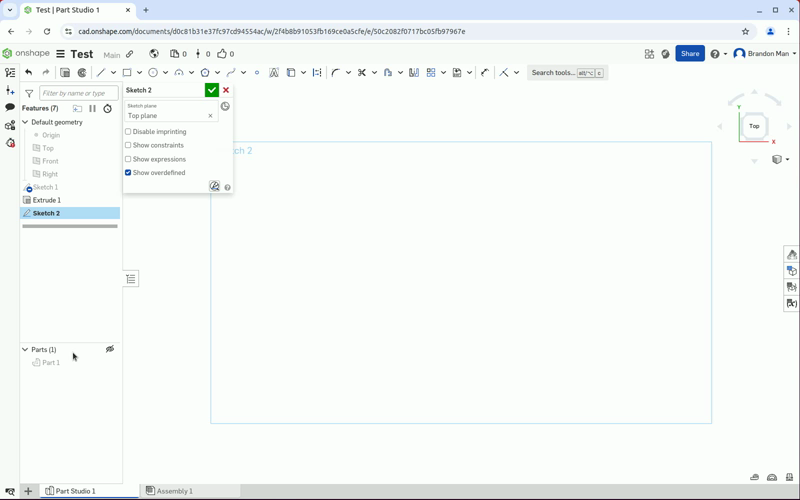
key(l)
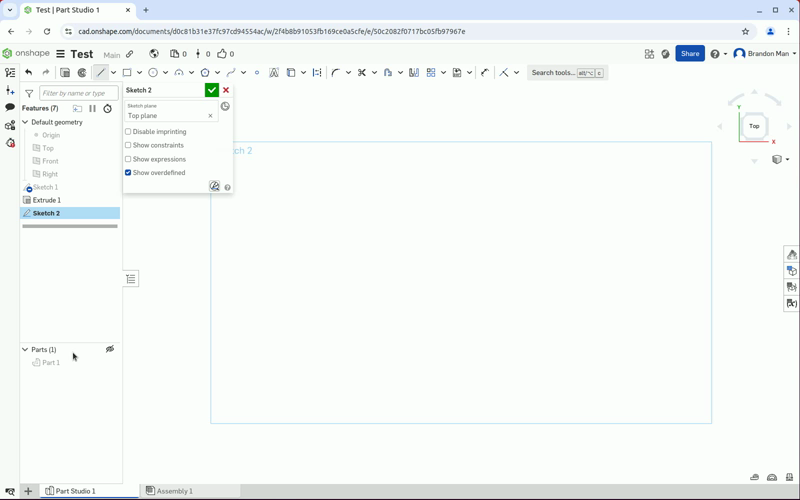
key_down(shift)
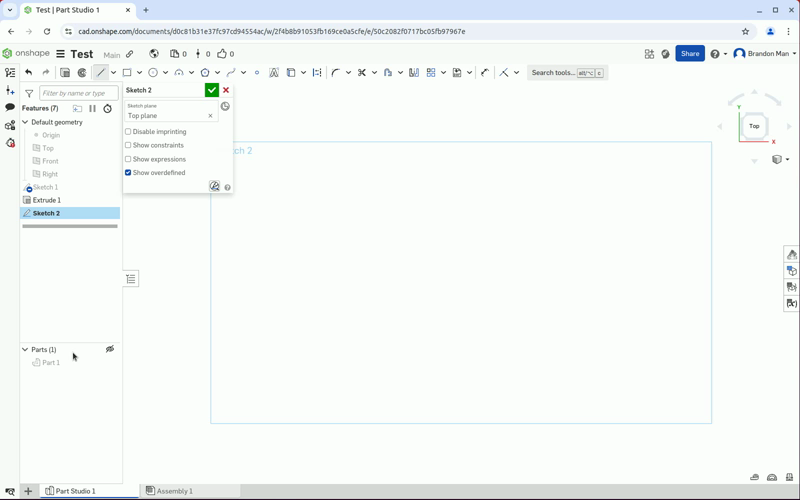
mouse_move(443, 227)
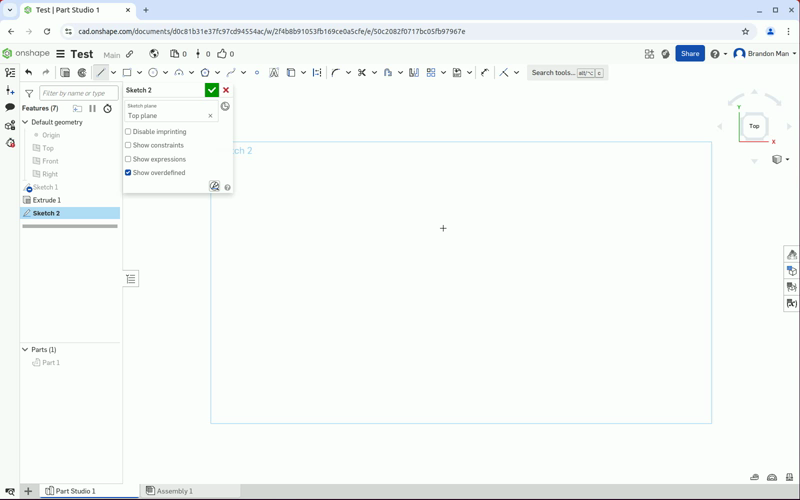
click(443, 227)
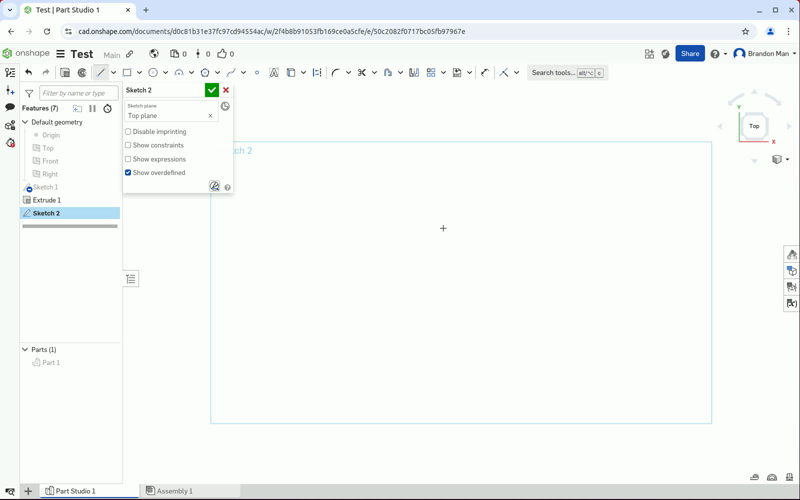
key_up(shift)
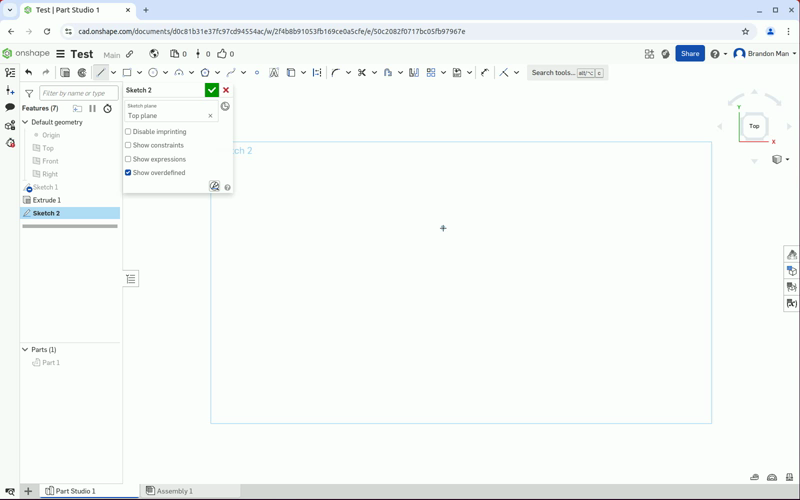
key_down(shift)
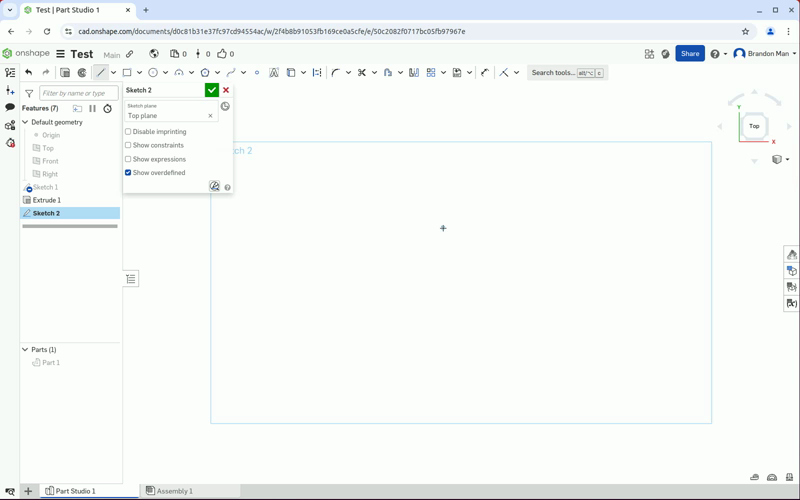
mouse_move(473, 227)
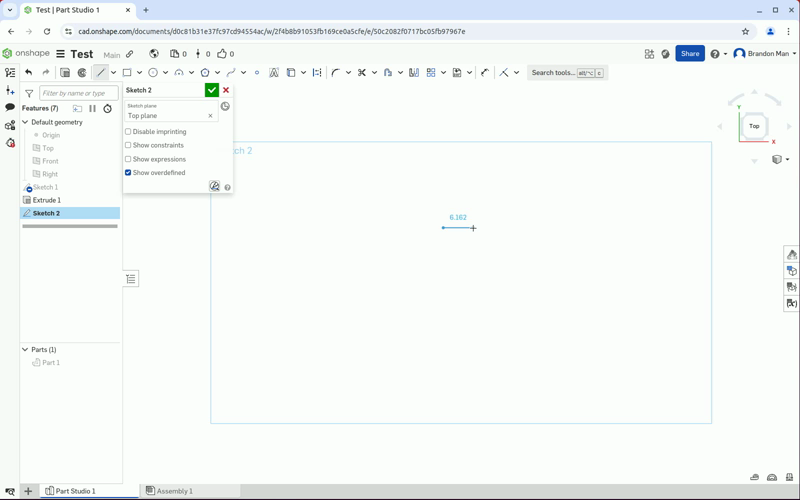
mouse_move(477, 242)
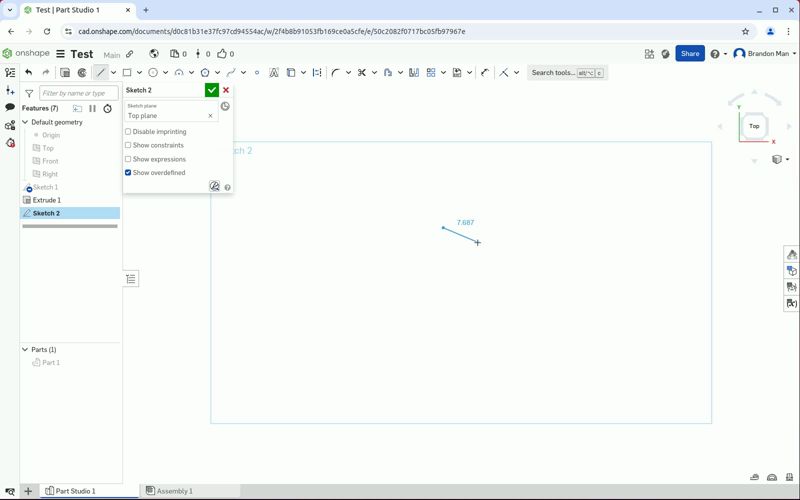
click(477, 242)
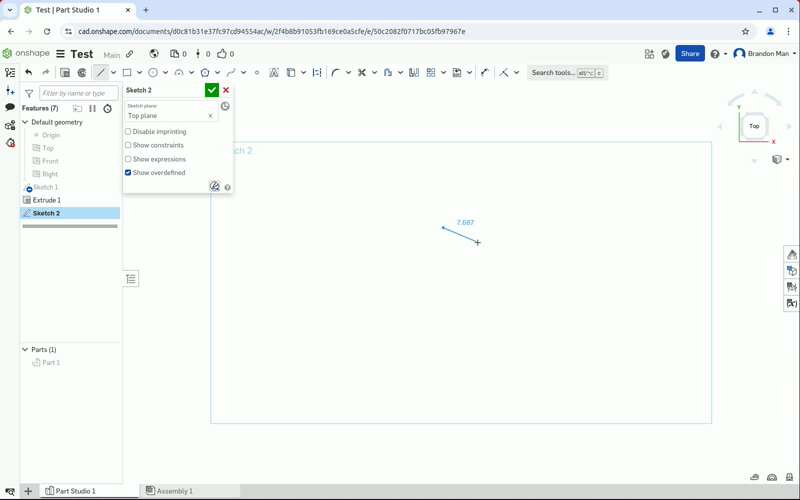
key_up(shift)
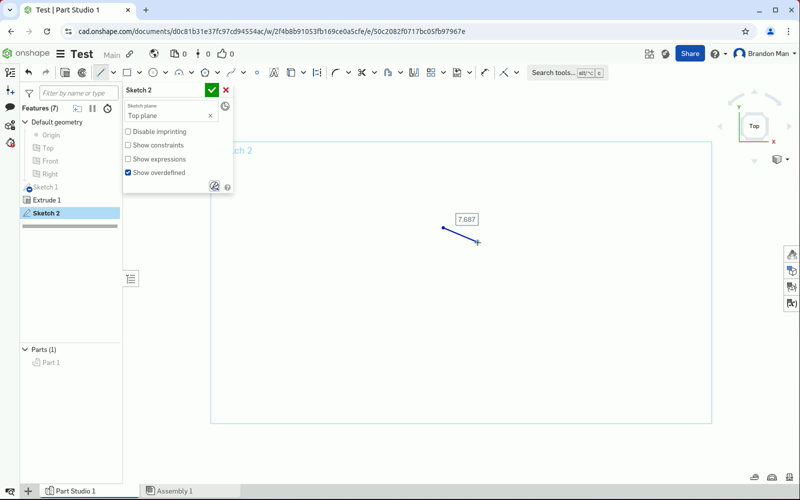
key_down(shift)
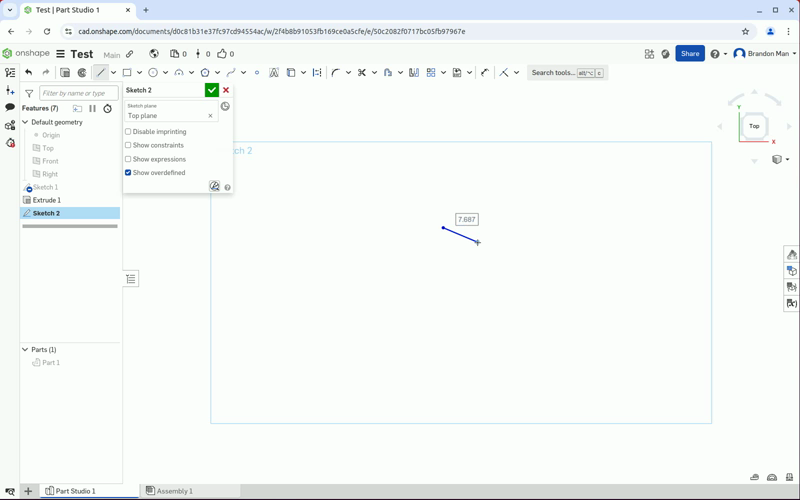
mouse_move(507, 242)
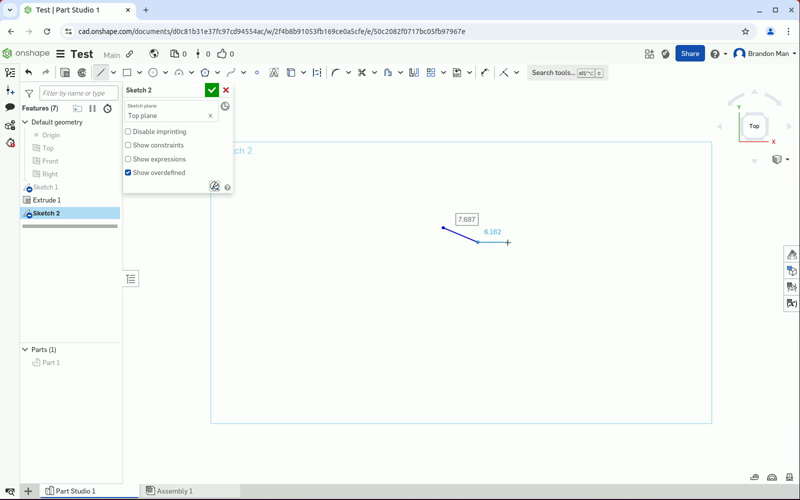
mouse_move(470, 199)
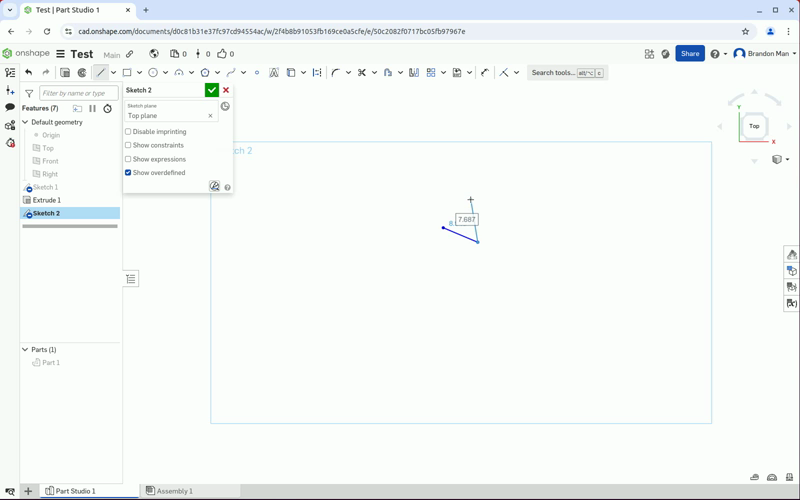
click(470, 199)
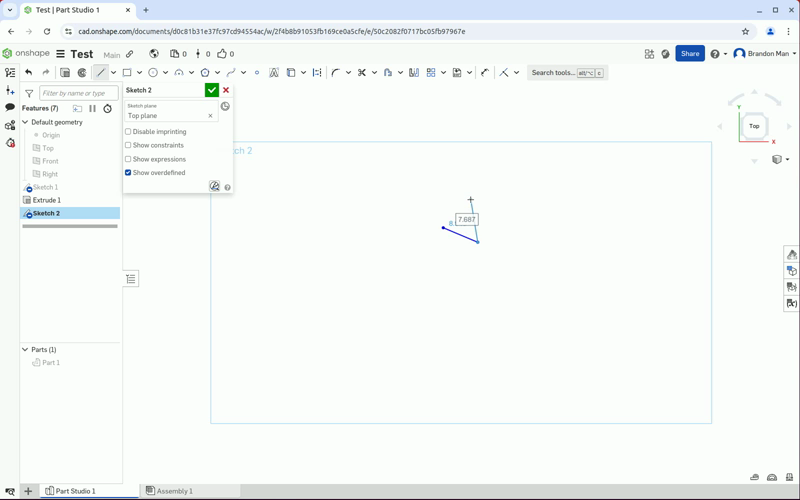
key_up(shift)
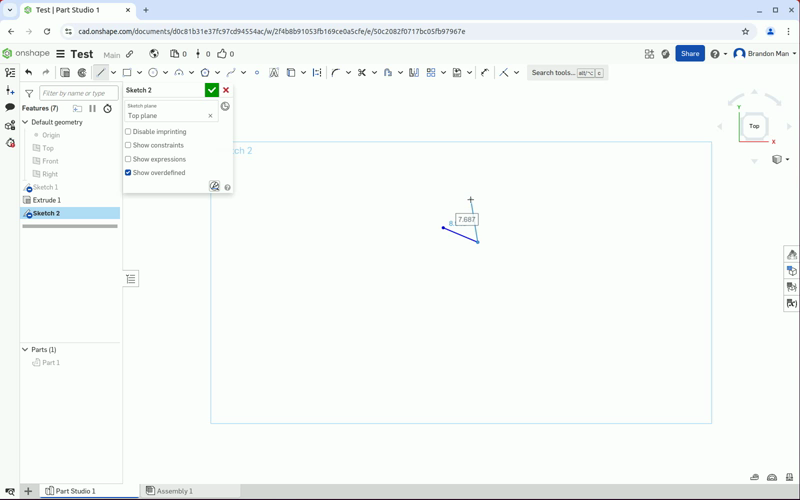
key_down(shift)
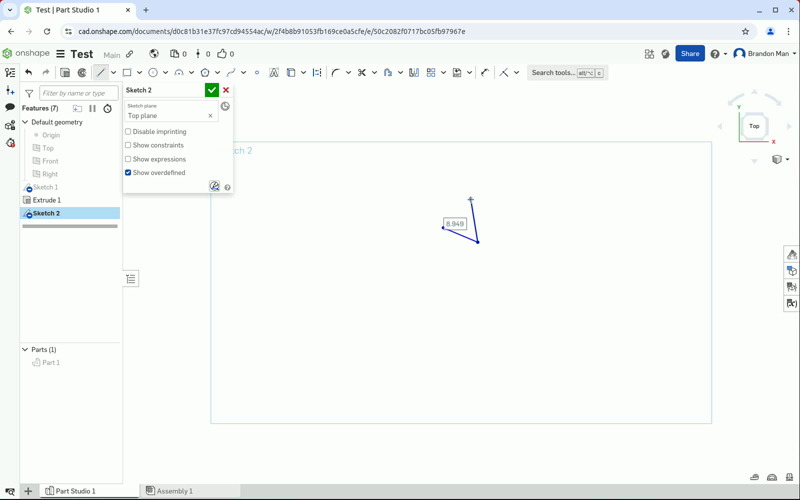
mouse_move(500, 199)
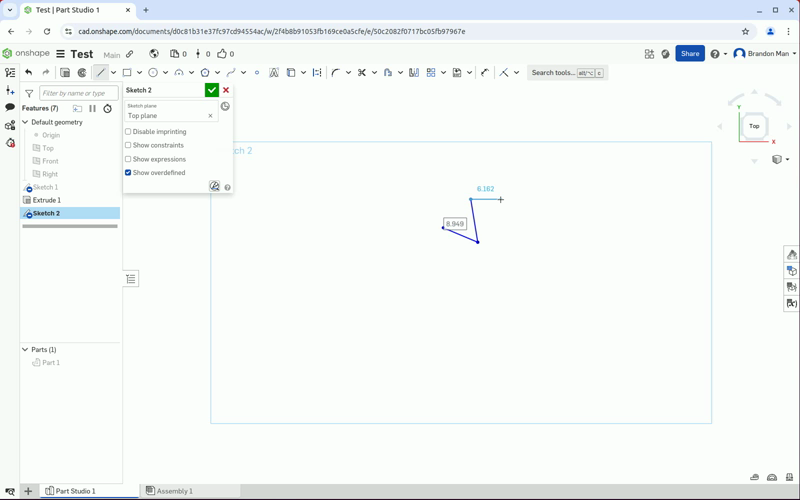
mouse_move(467, 169)
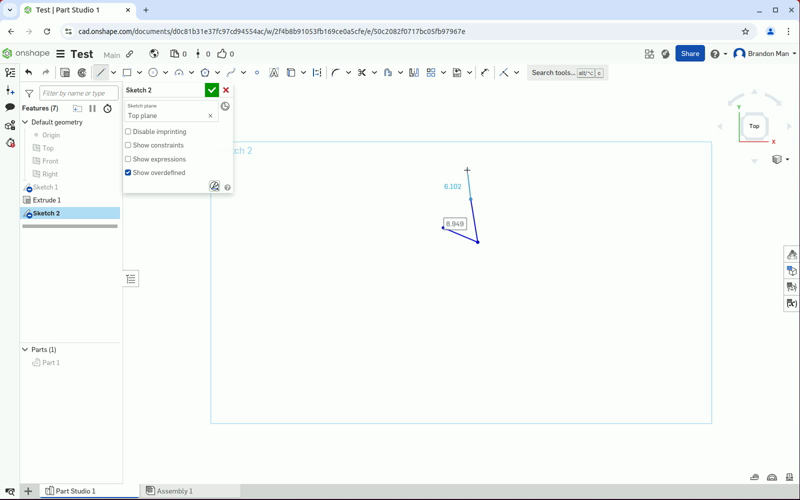
click(467, 169)
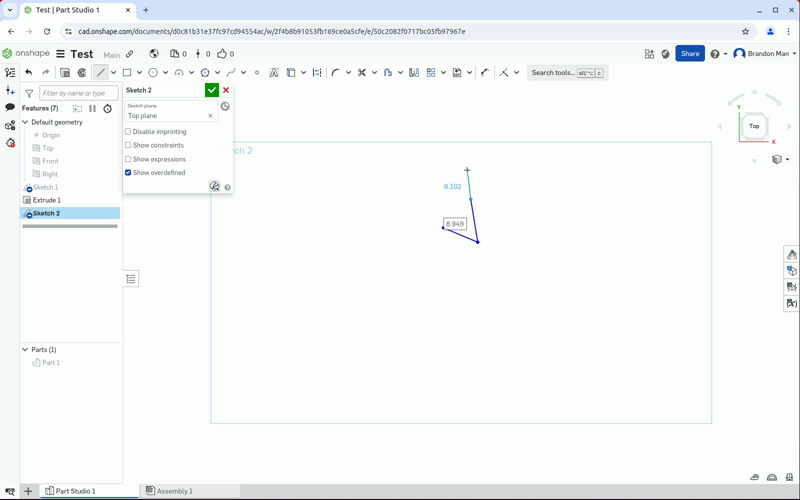
key_up(shift)
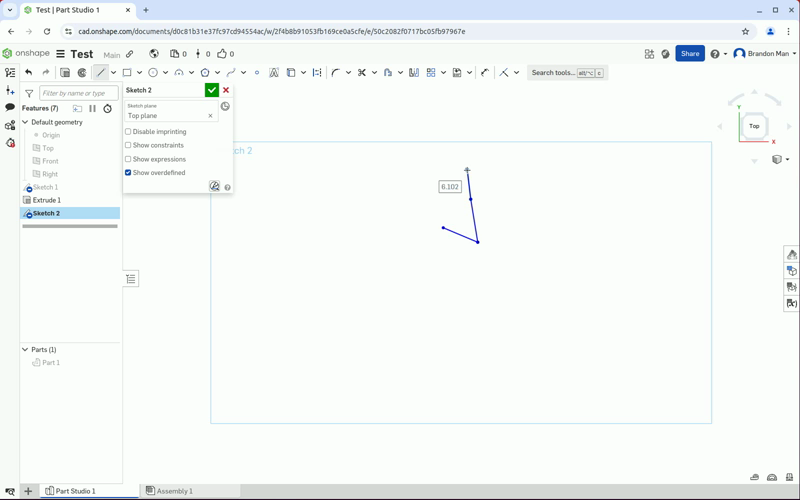
key_down(shift)
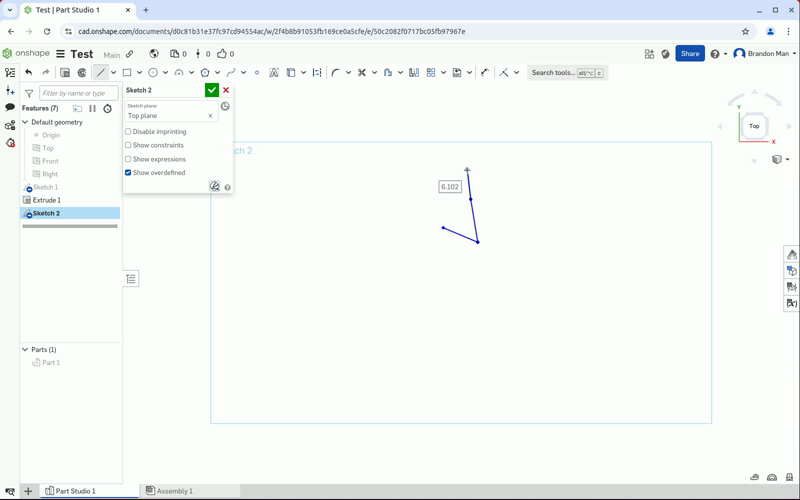
mouse_move(497, 169)
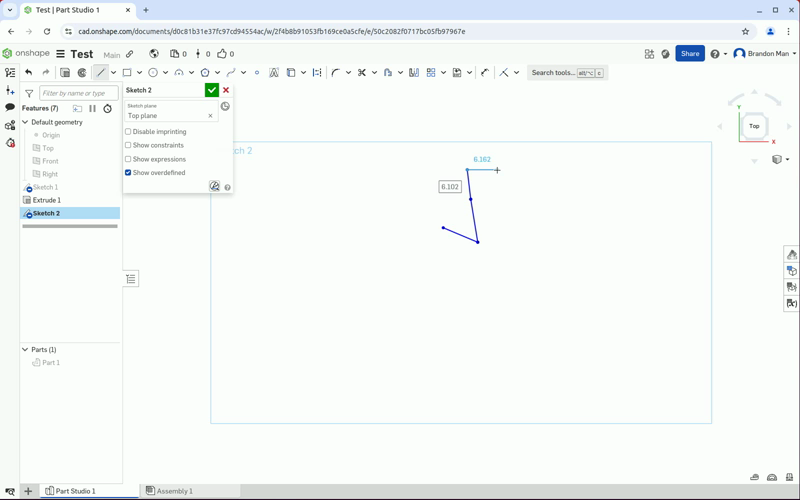
mouse_move(467, 185)
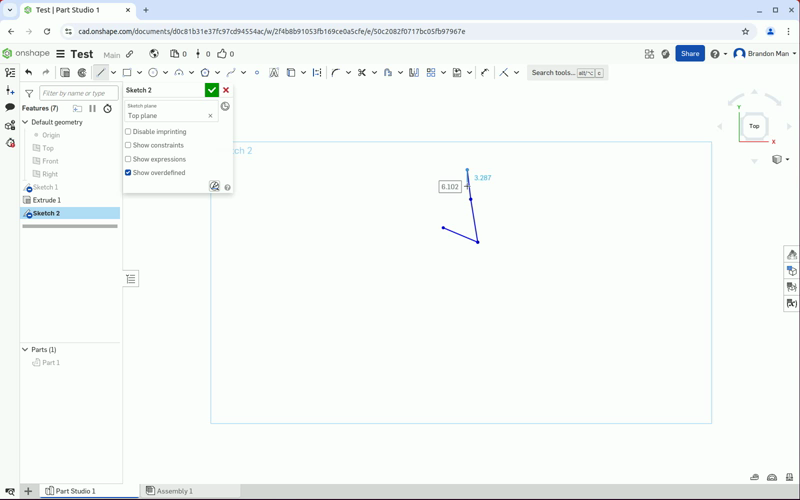
click(467, 185)
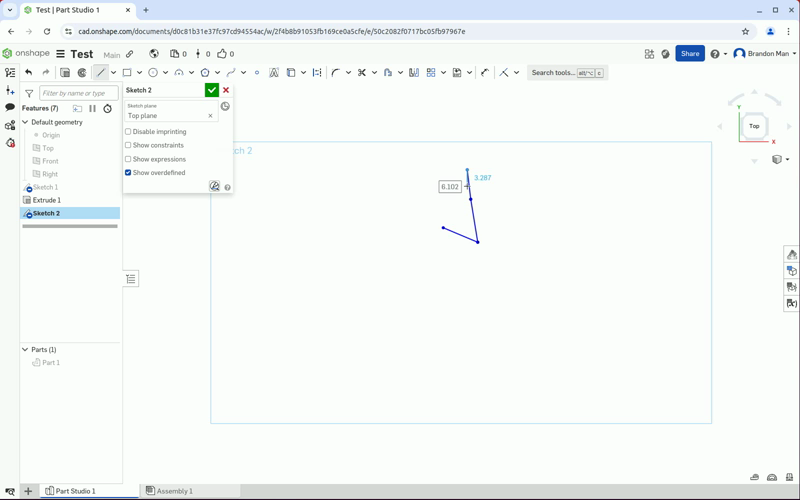
key_up(shift)
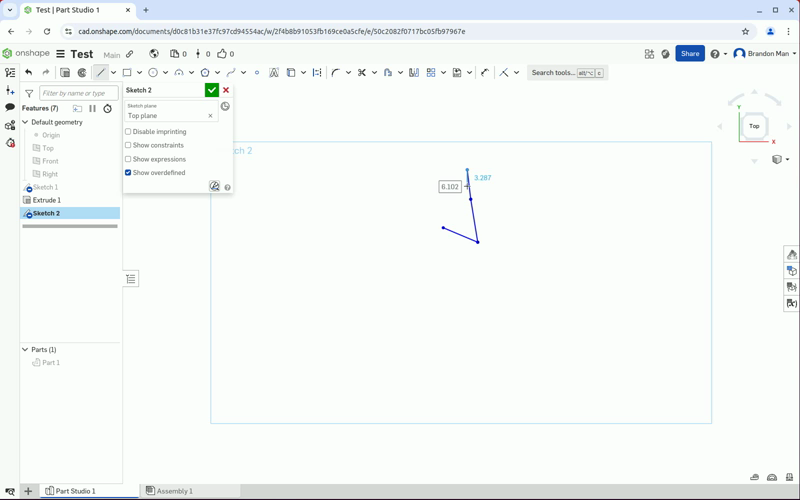
mouse_move(497, 185)
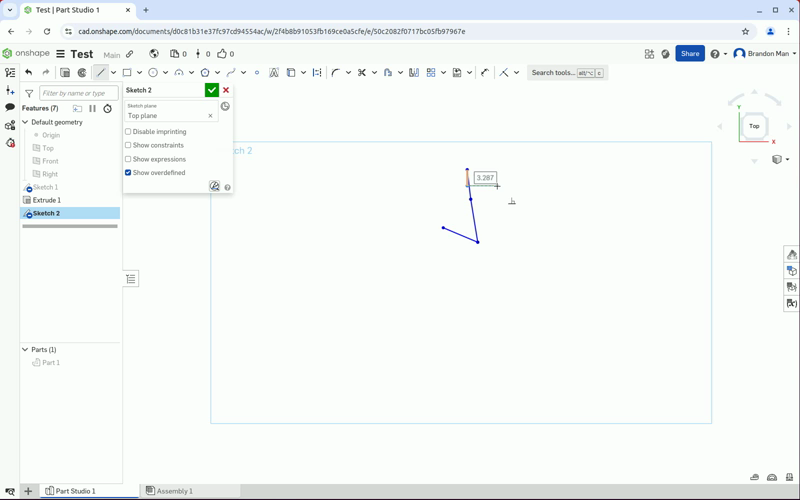
key_down(shift)
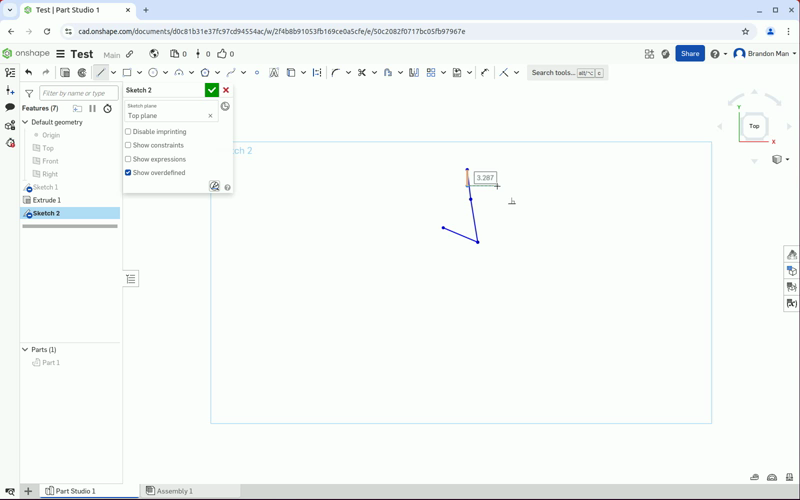
mouse_move(443, 227)
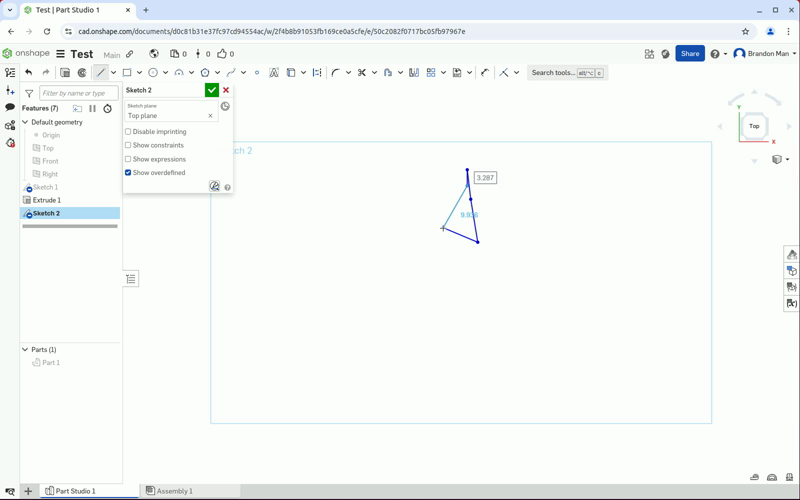
key_up(shift)
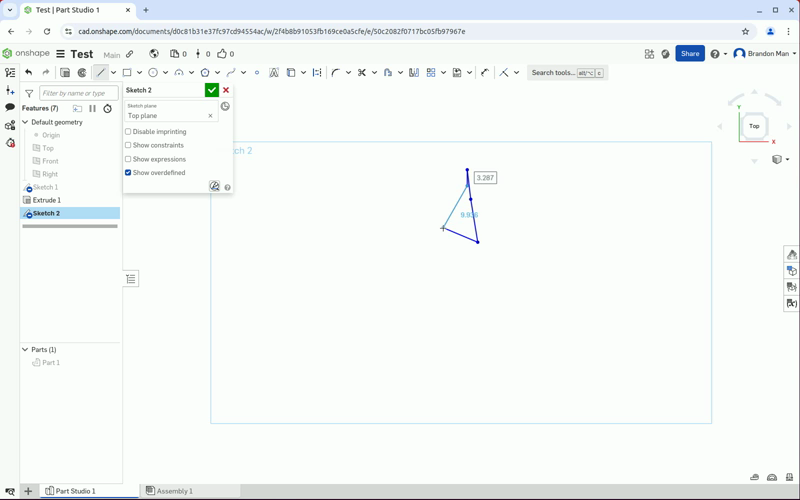
click(443, 227)
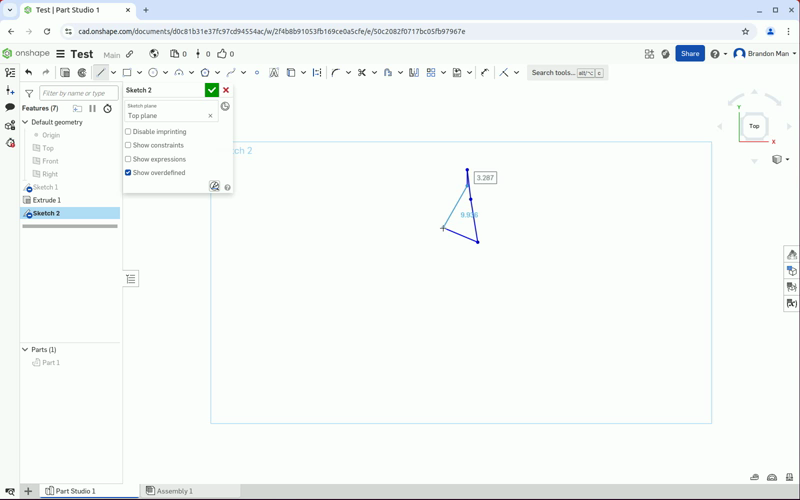
key(esc)
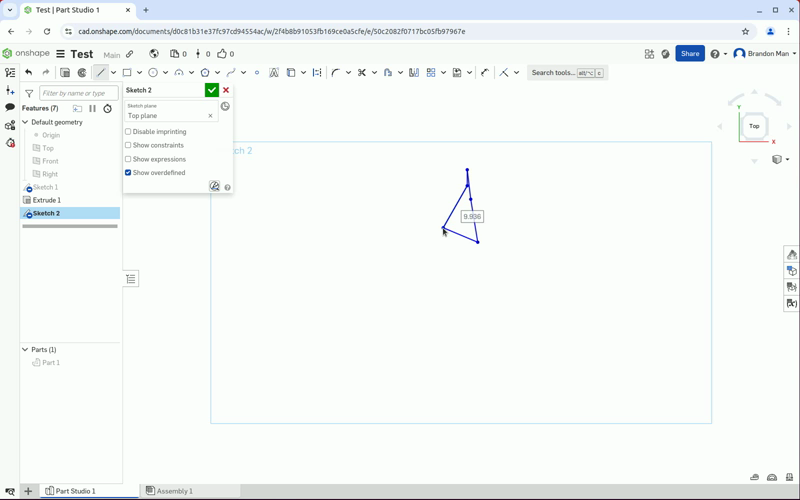
mouse_move(472, 216)
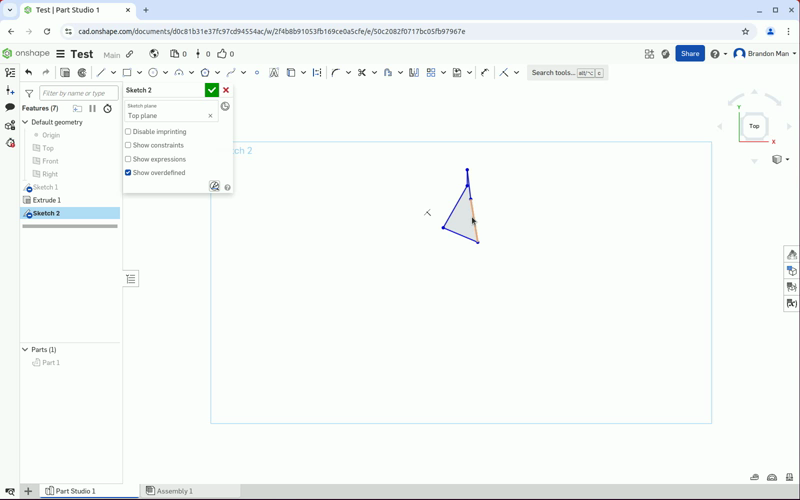
scroll(6)
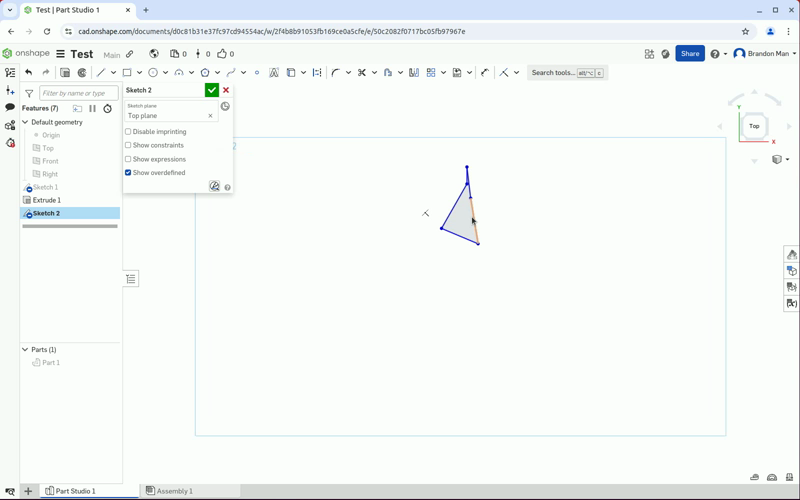
scroll(6)
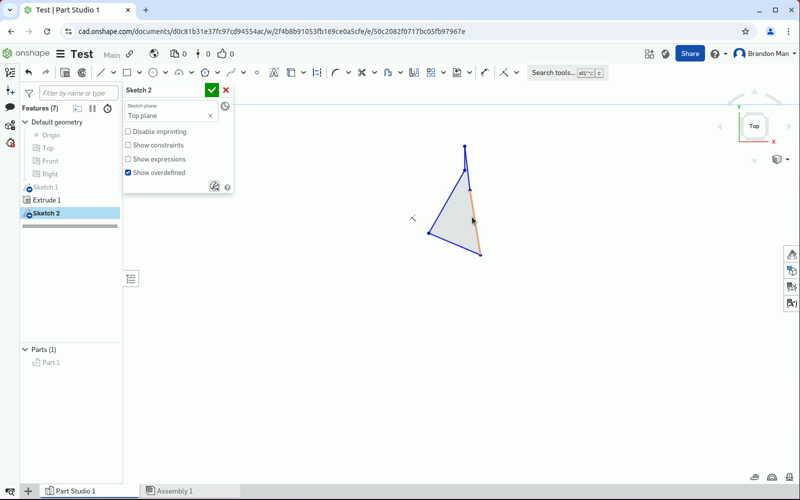
scroll(6)
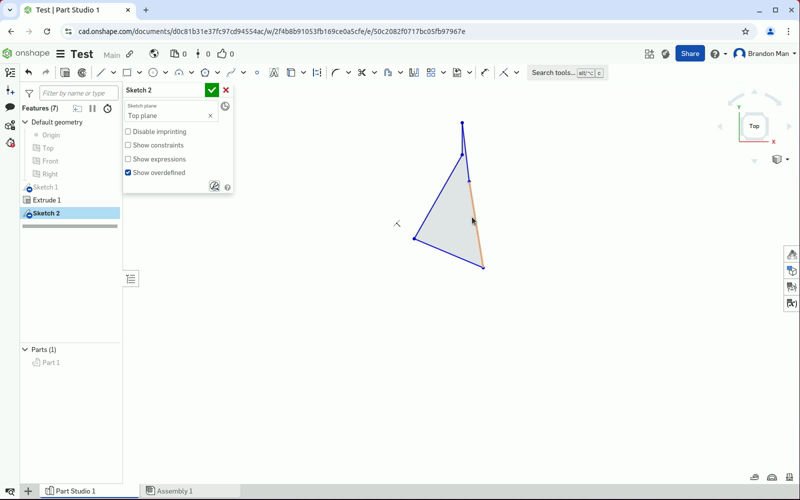
scroll(6)
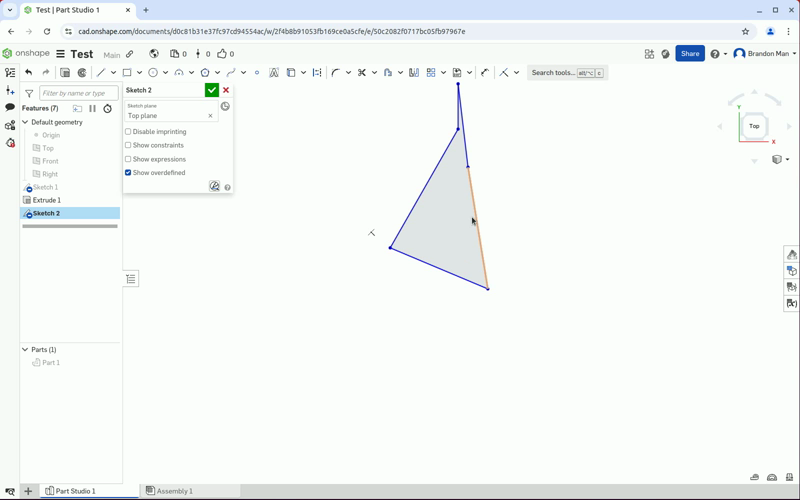
scroll(6)
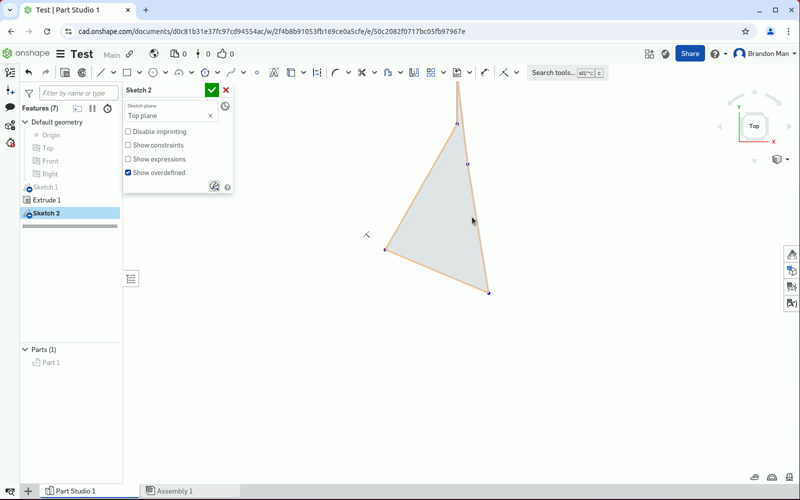
scroll(6)
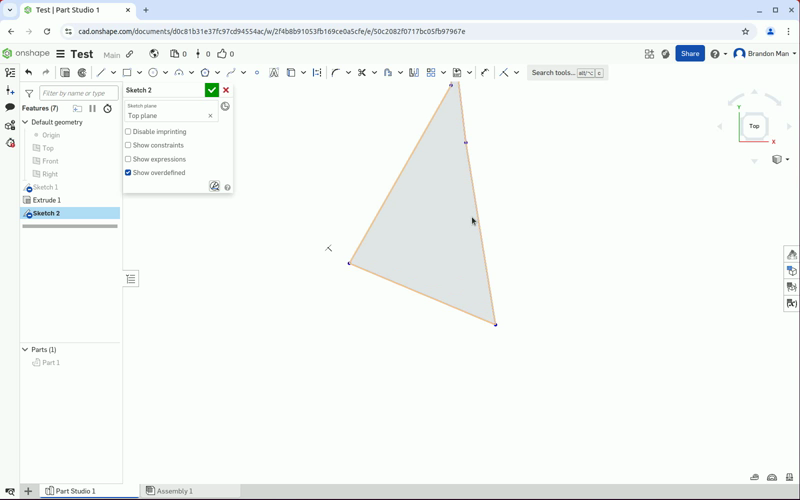
scroll(6)
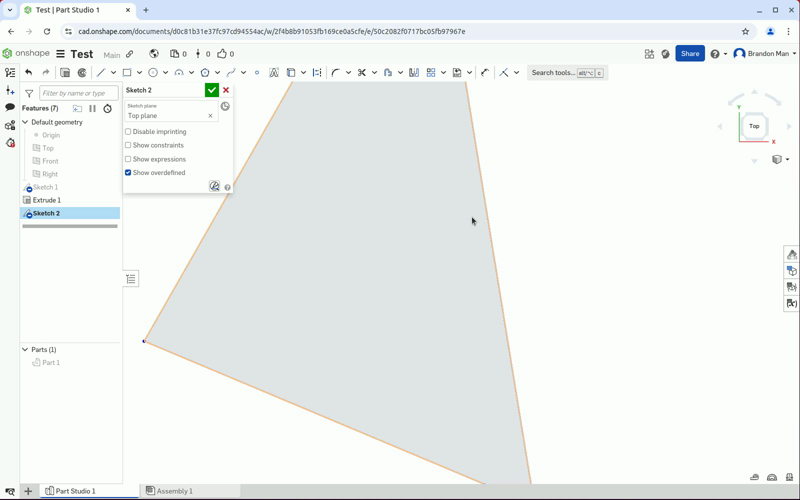
click(472, 216)
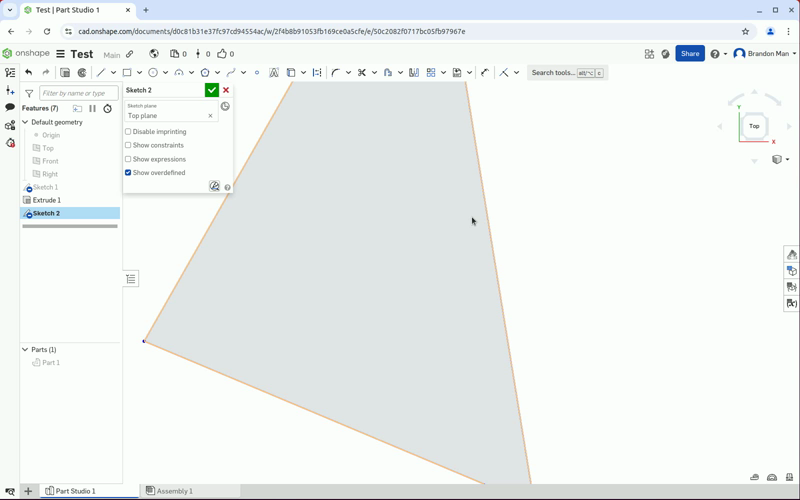
scroll(-6)
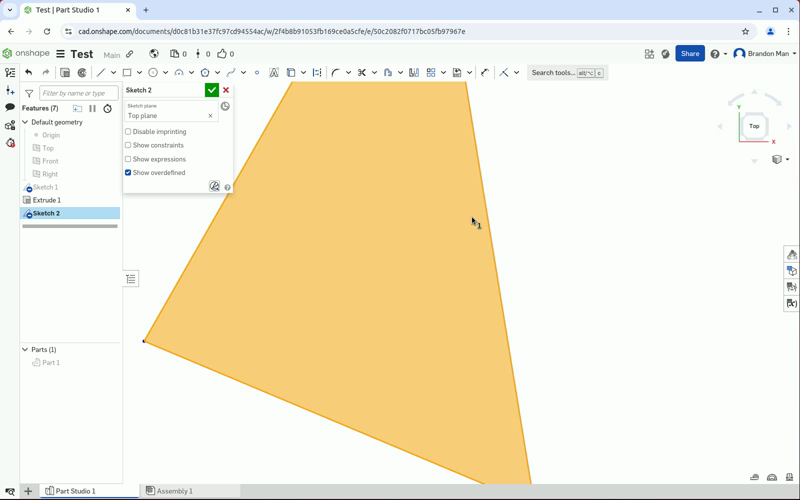
scroll(-6)
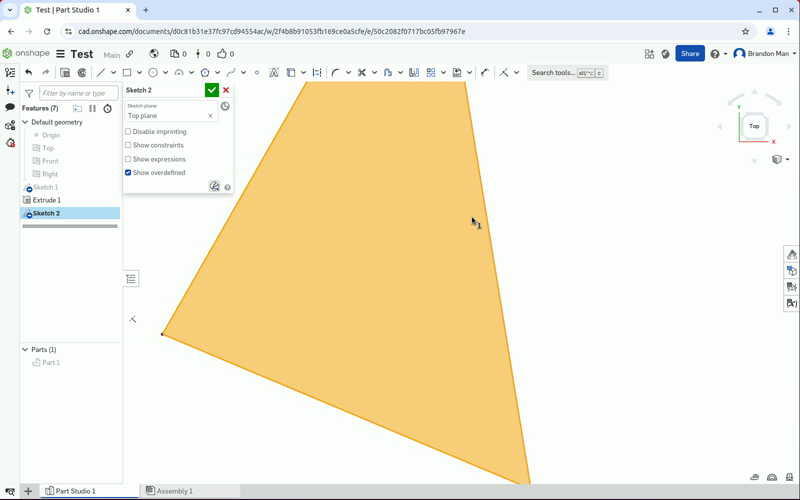
scroll(-6)
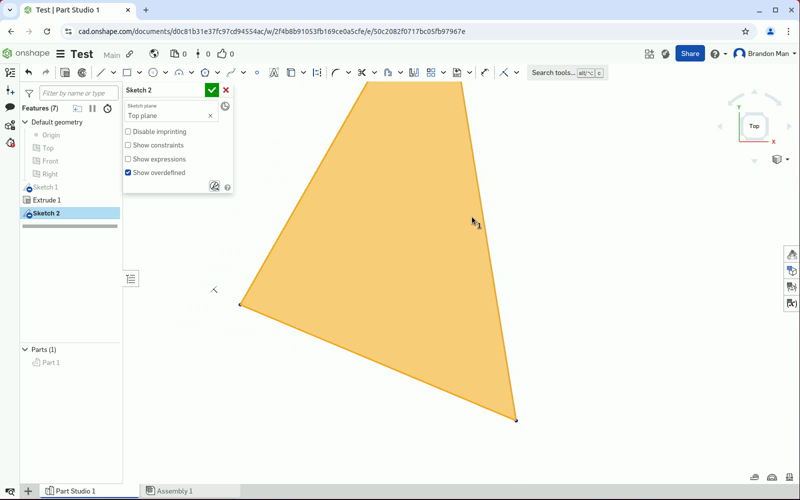
scroll(-6)
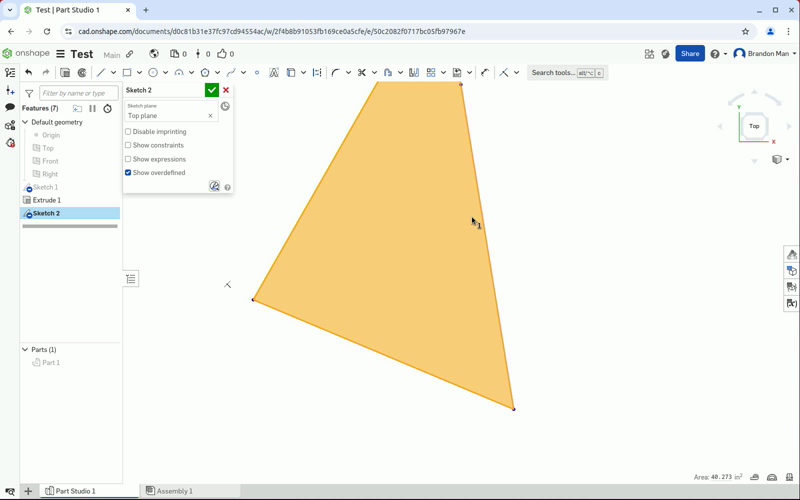
scroll(-6)
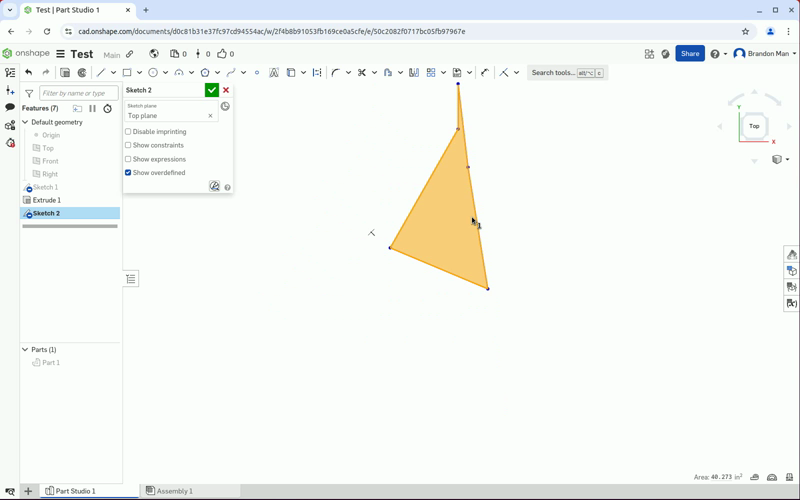
scroll(-6)
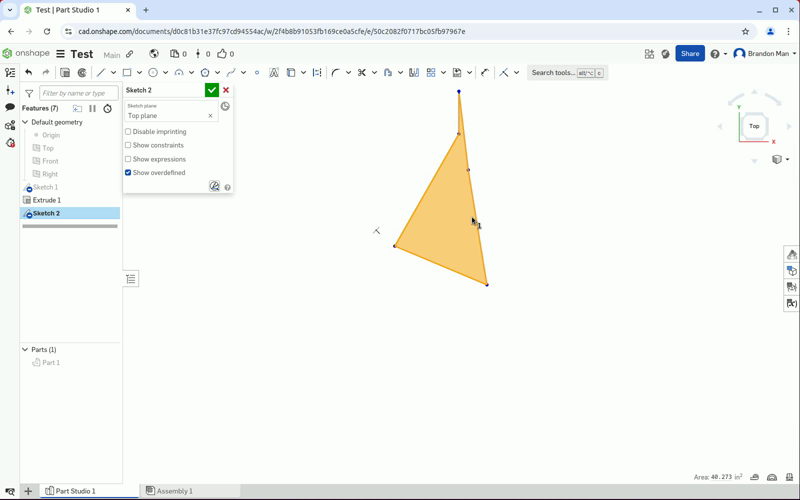
scroll(-6)
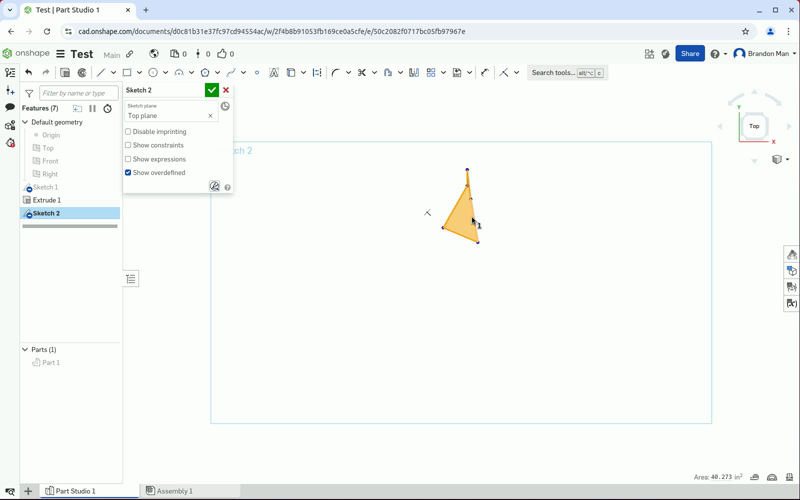
mouse_move(73, 352)
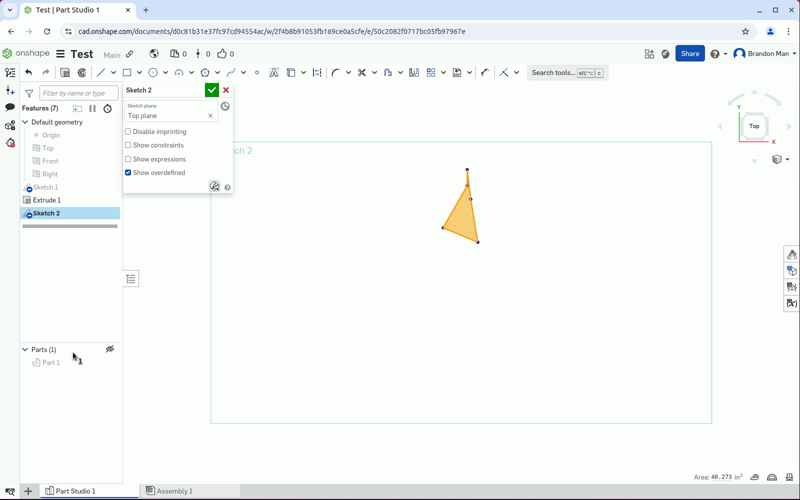
key(shift+y)
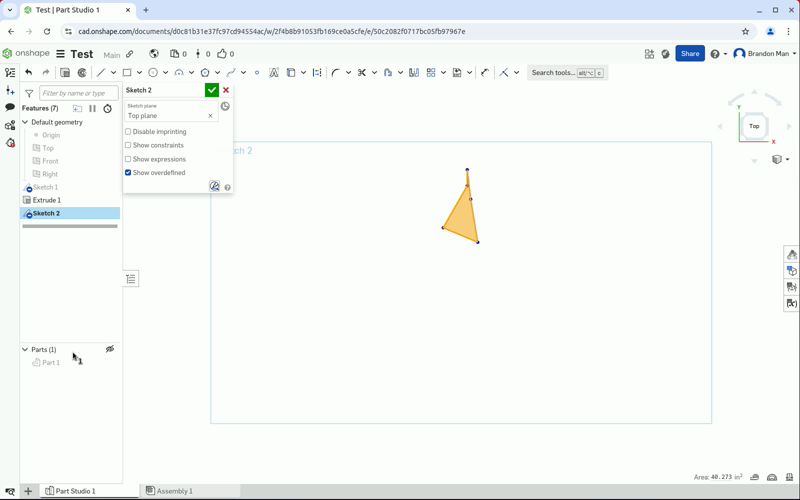
key(shift+e)
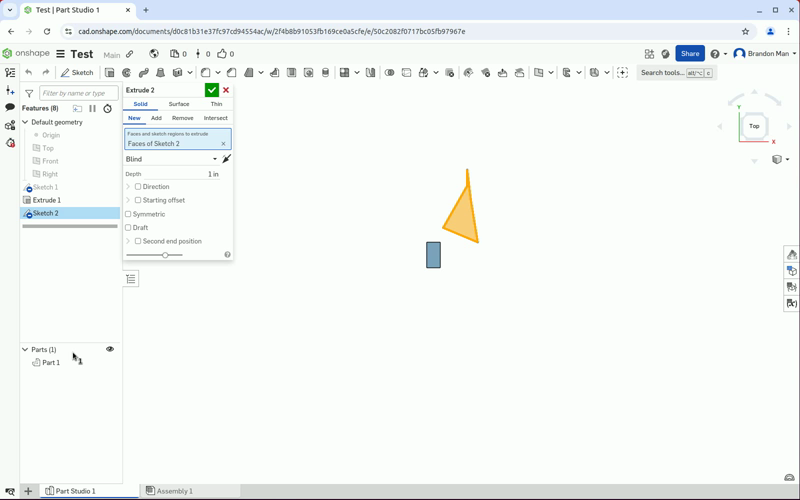
mouse_move(143, 106)
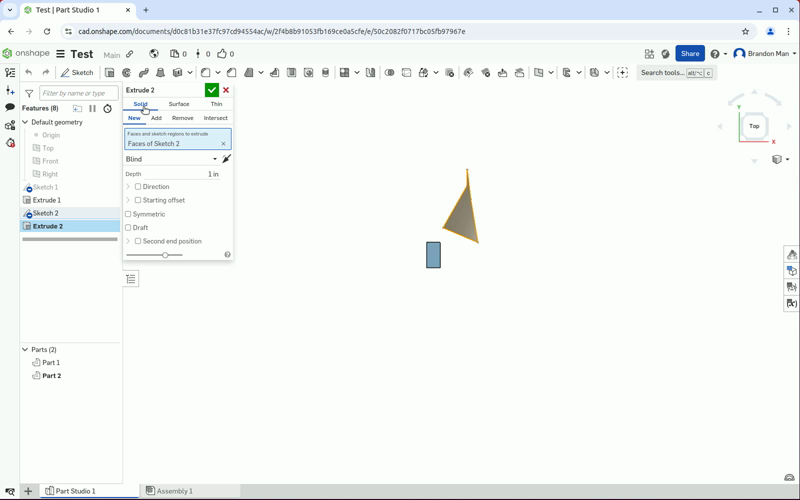
click(143, 106)
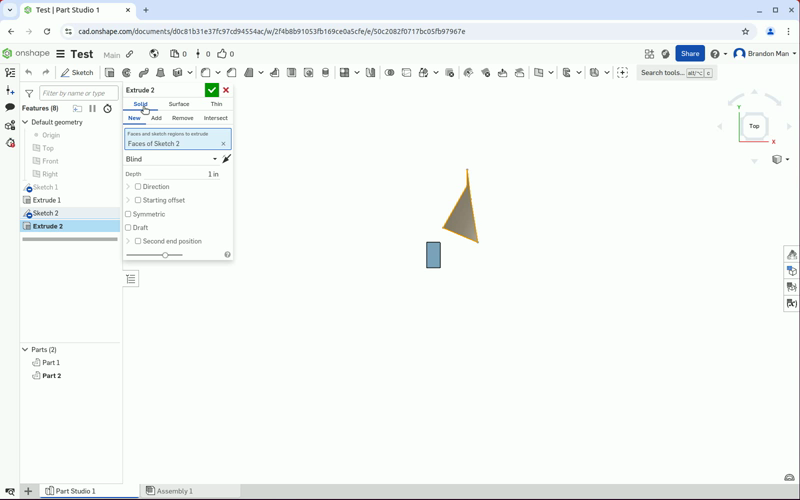
mouse_move(137, 120)
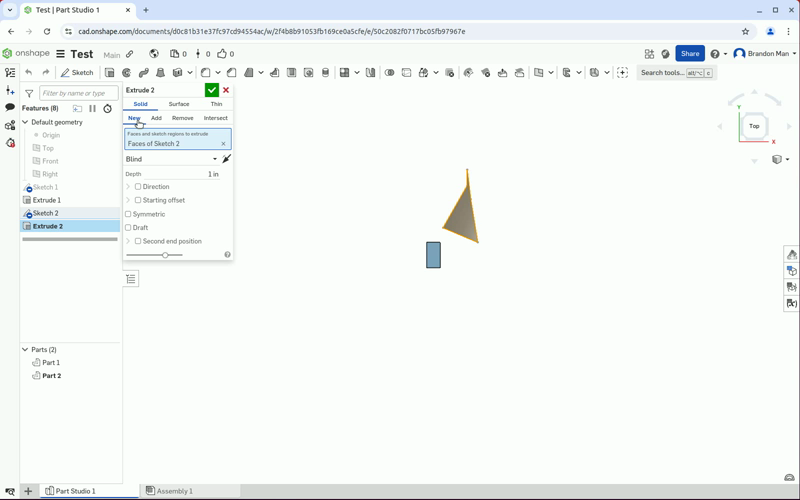
click(137, 120)
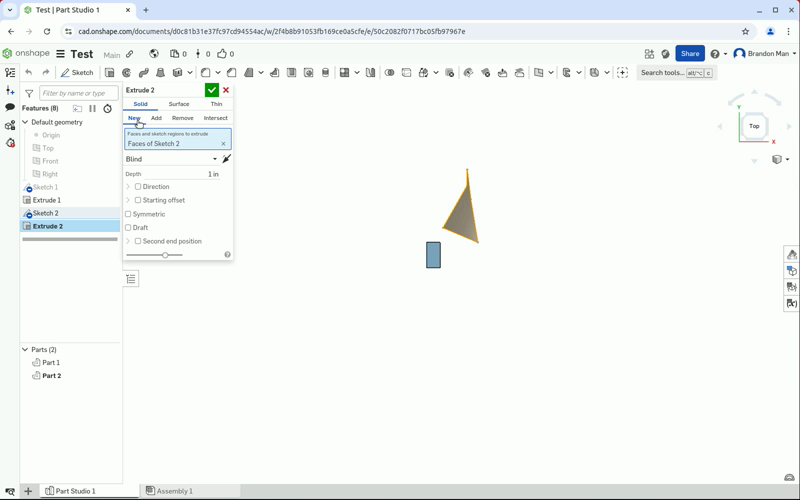
key(tab, 4)
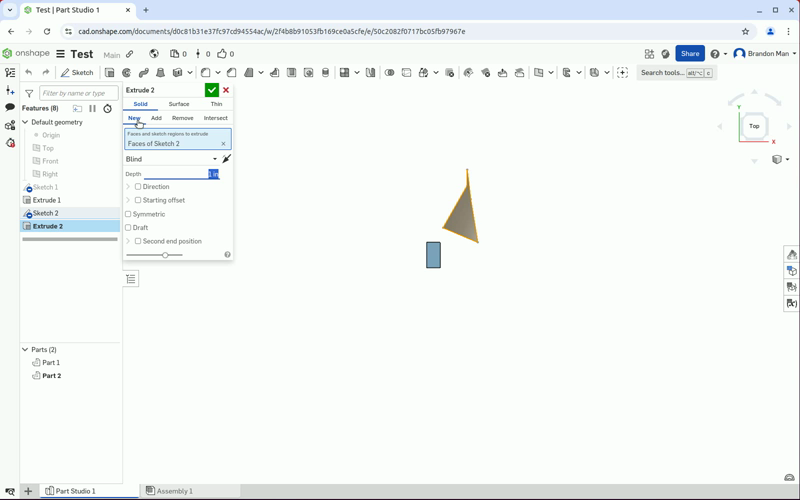
text(5.777)
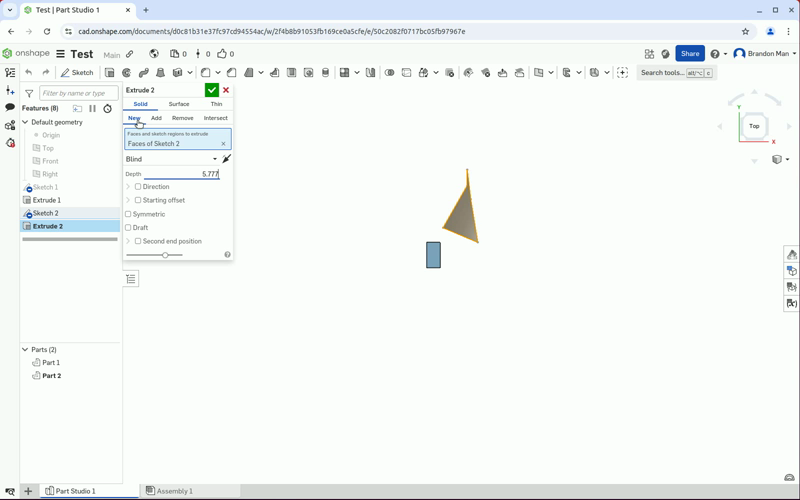
key(enter)
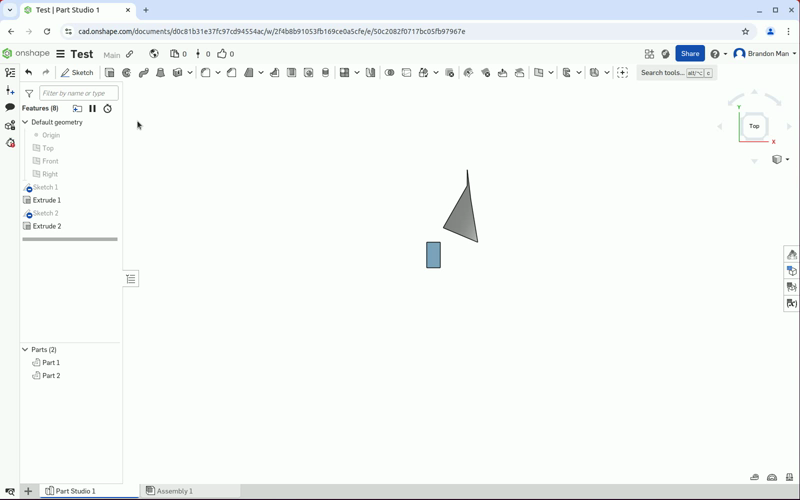
key(shift+h)
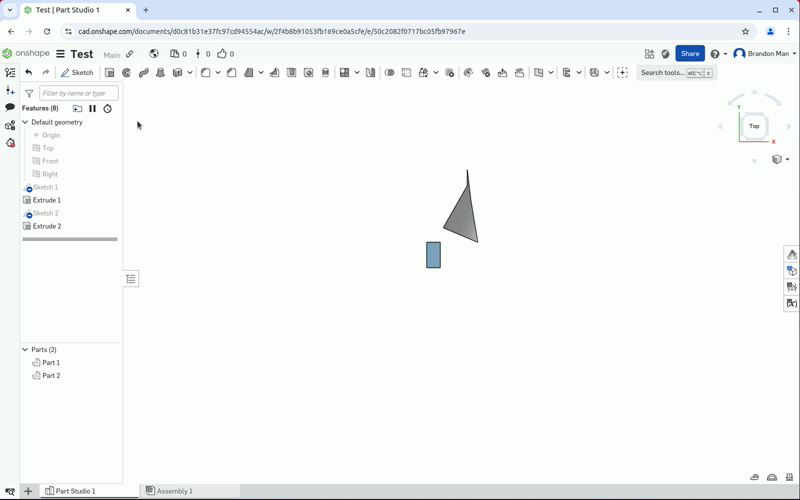
key(shift+h)
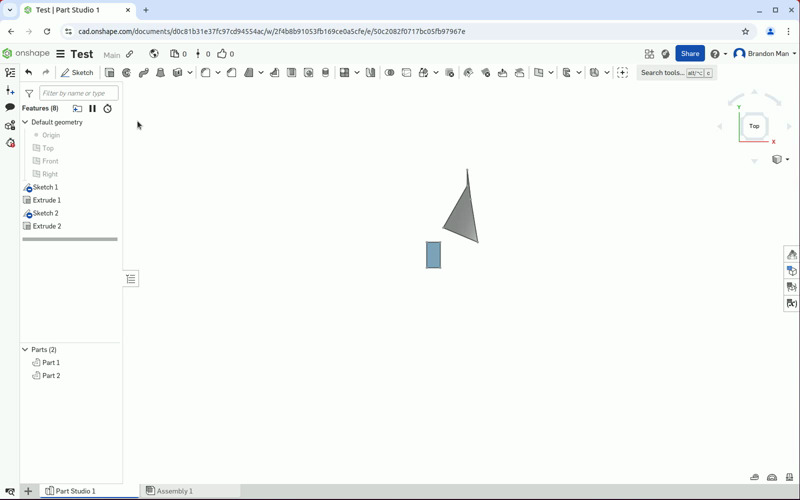
key(shift+7)
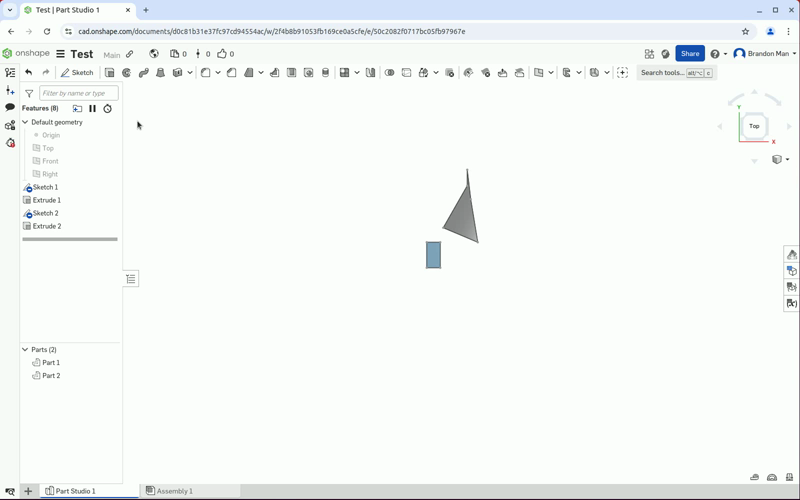
key(up, 3)
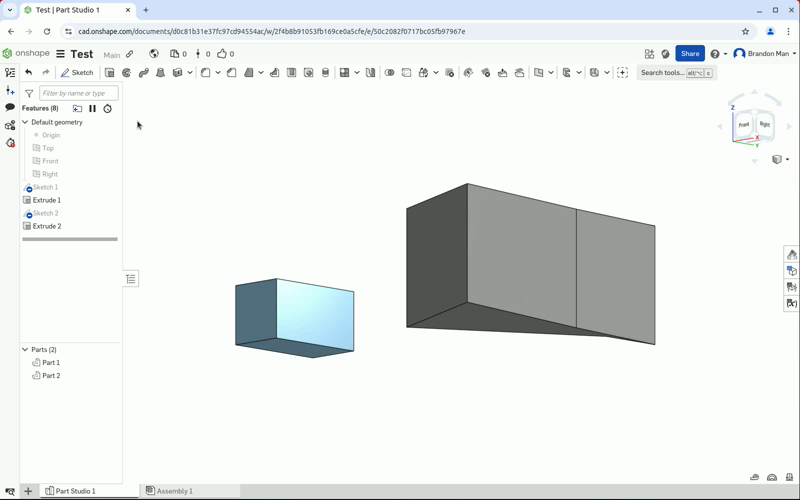
key(left, 3)
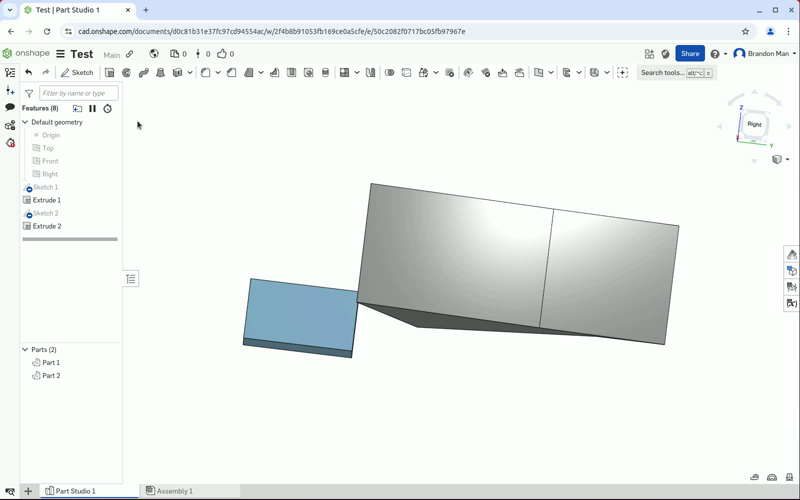
key(right, 3)
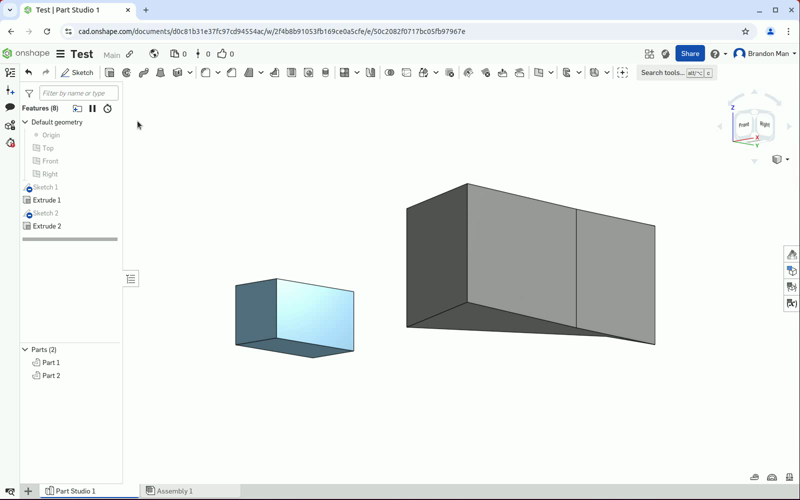
key(down, 3)
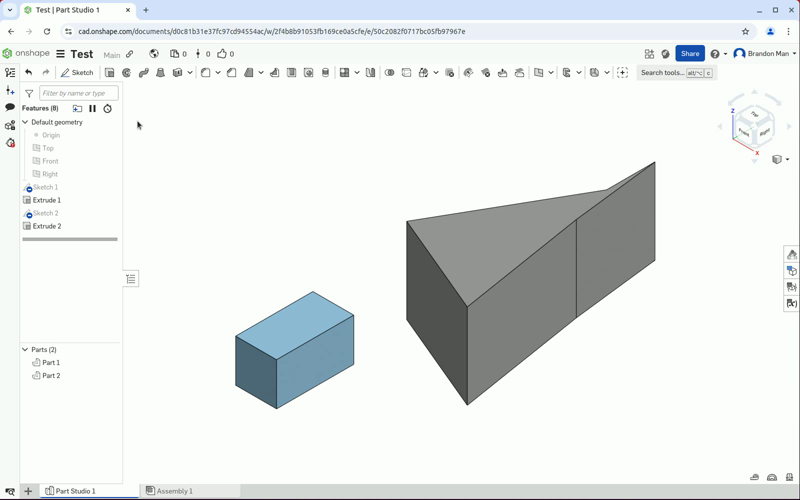
mouse_move(73, 189)
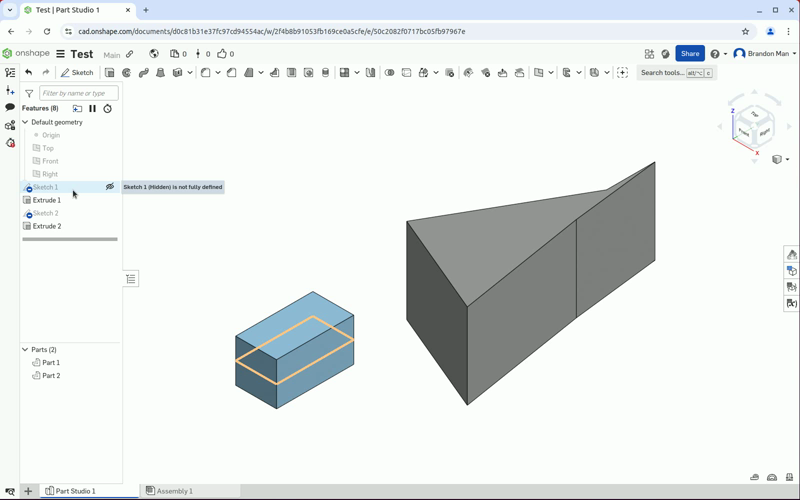
click(73, 189)